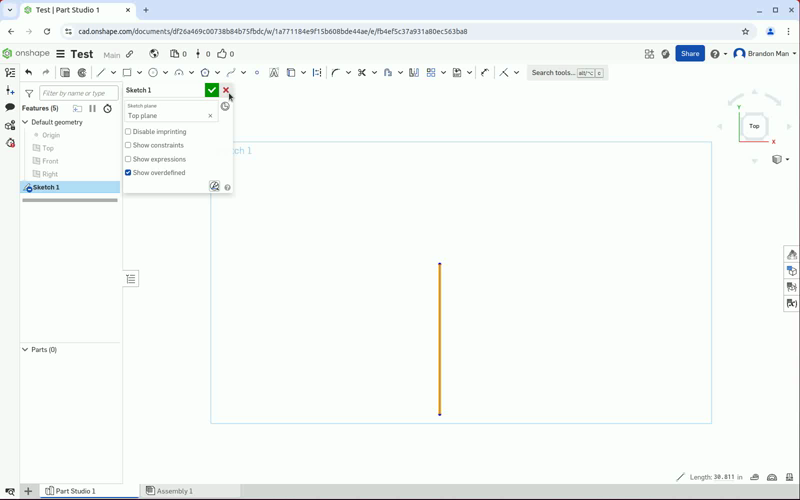
key(shift+h)
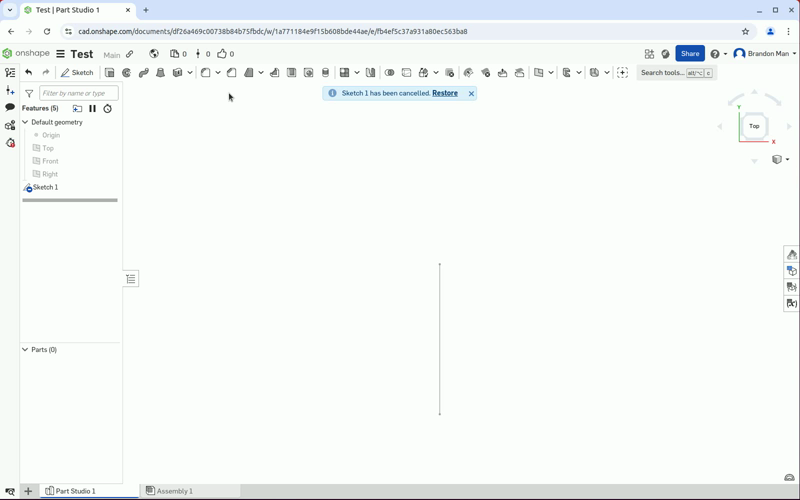
mouse_move(73, 352)
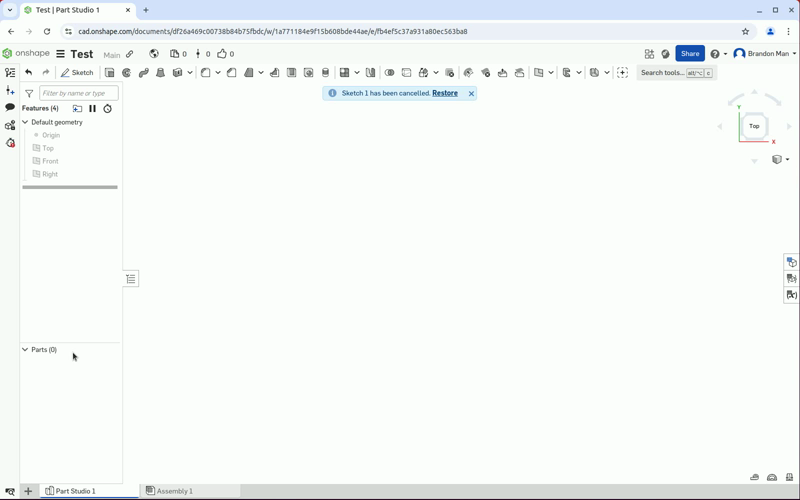
key(y)
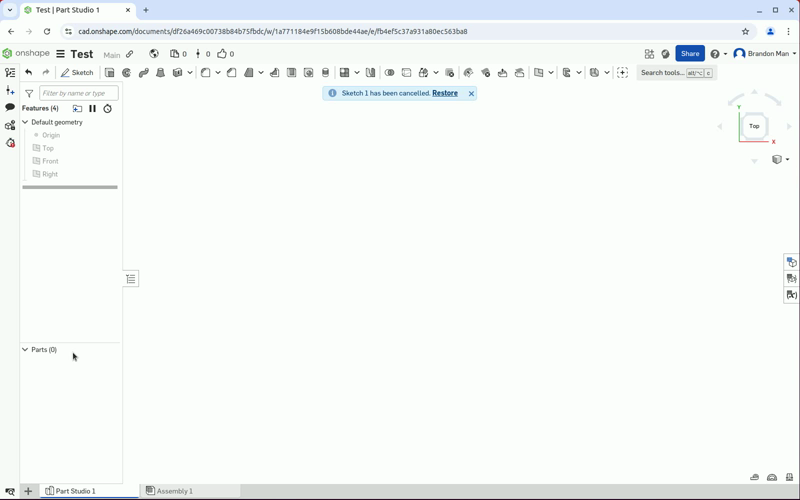
key(shift+p)
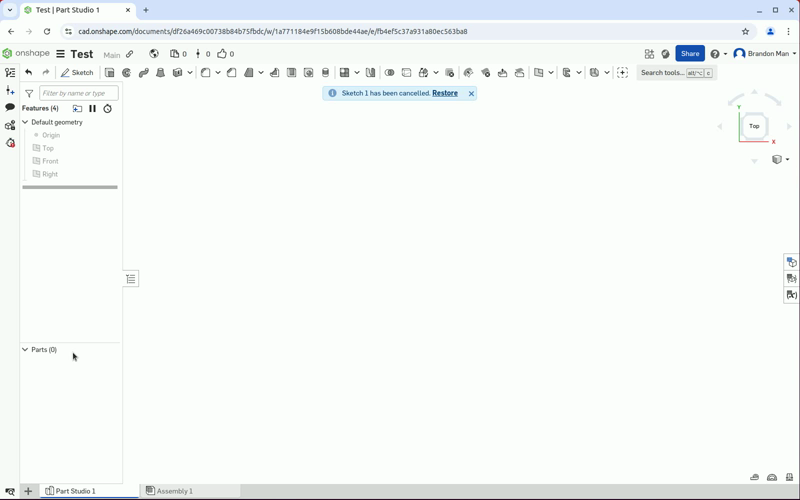
key(space)
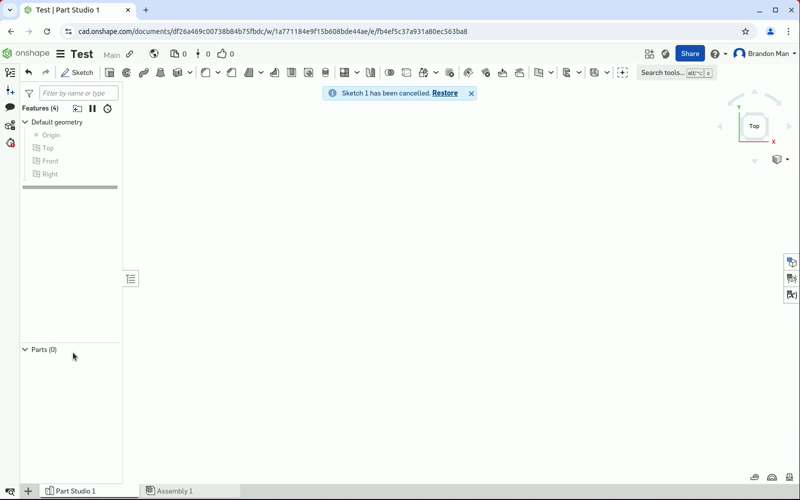
key_down(shift)
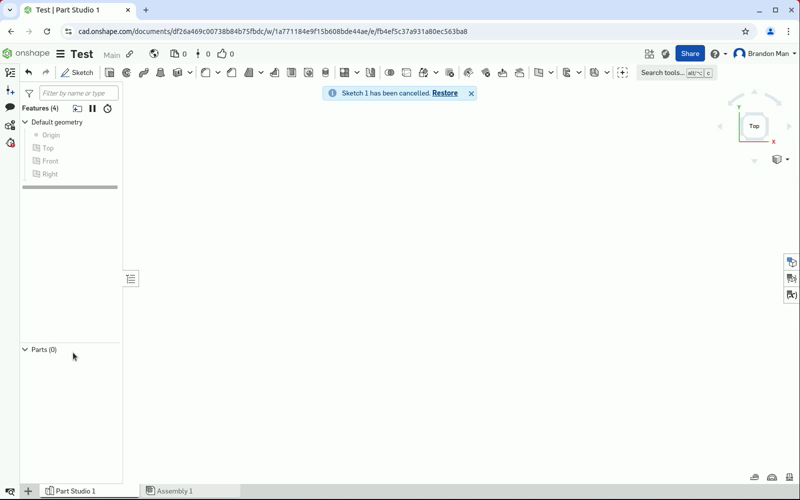
key(up)
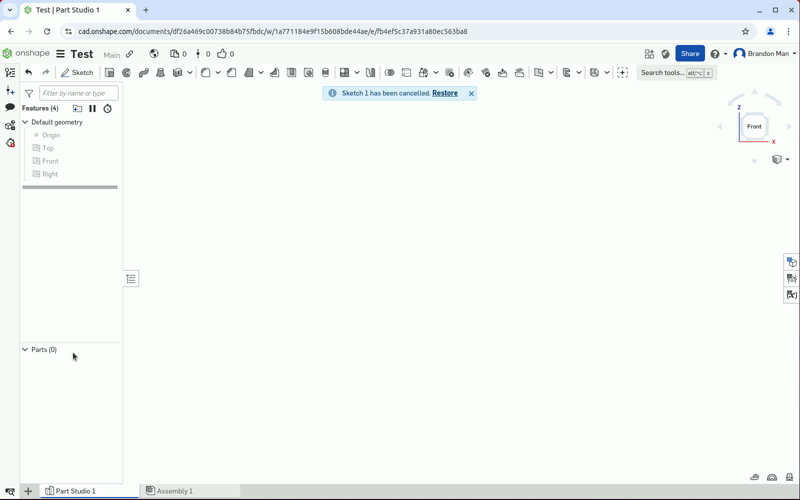
key_up(shift)
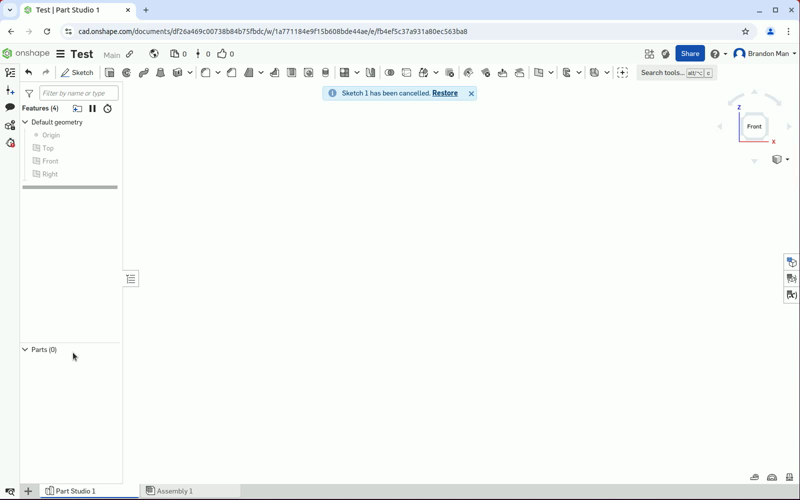
mouse_move(73, 352)
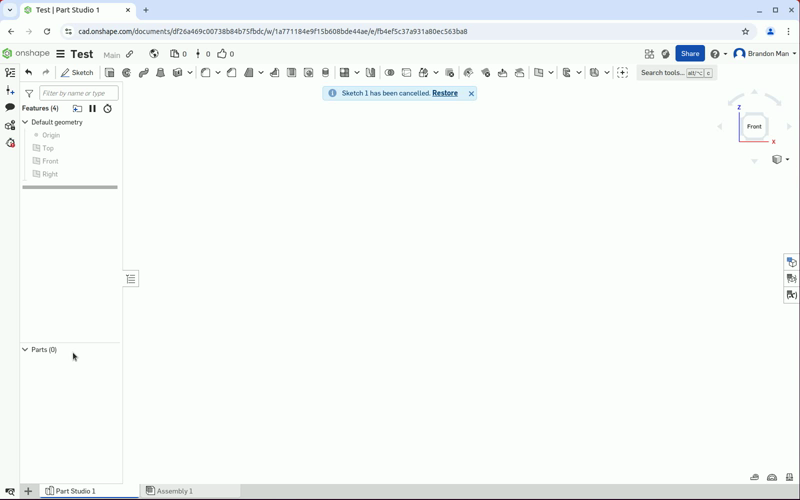
key(shift+y)
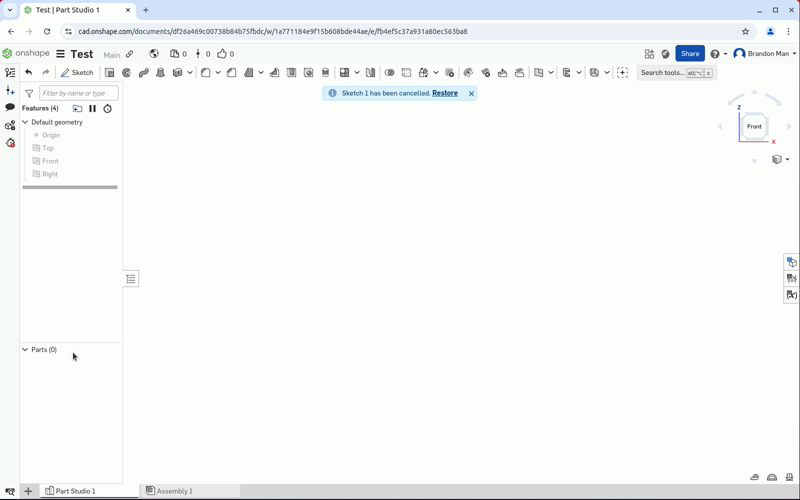
key(shift+s)
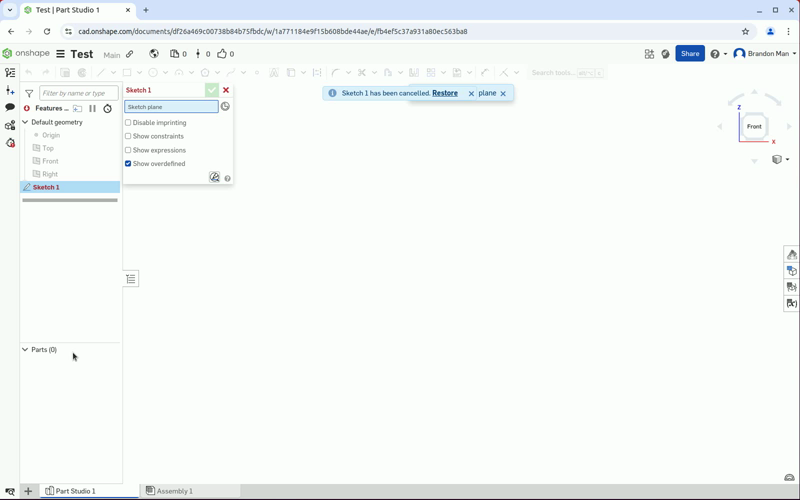
mouse_move(73, 163)
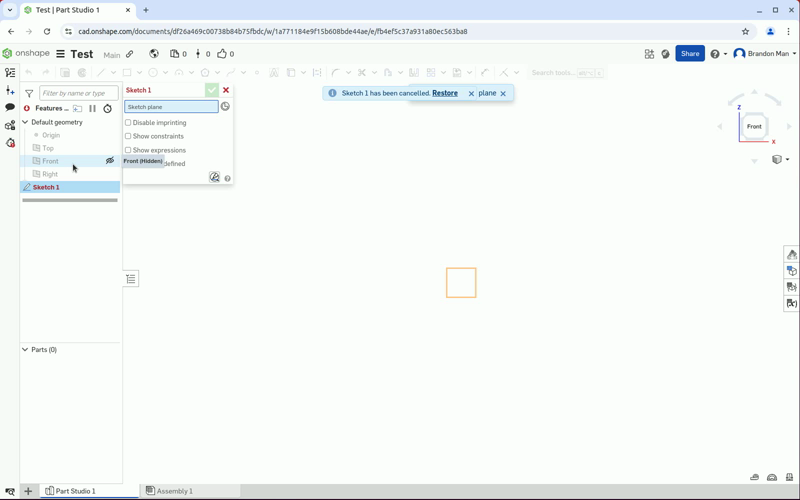
click(73, 163)
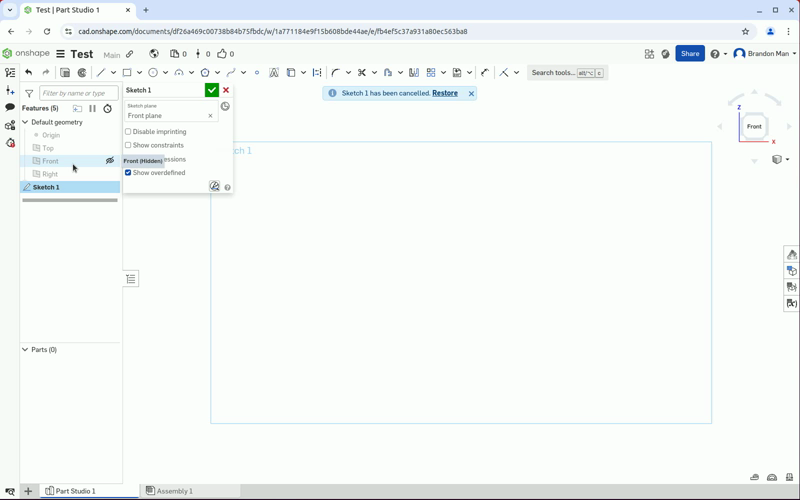
mouse_move(73, 352)
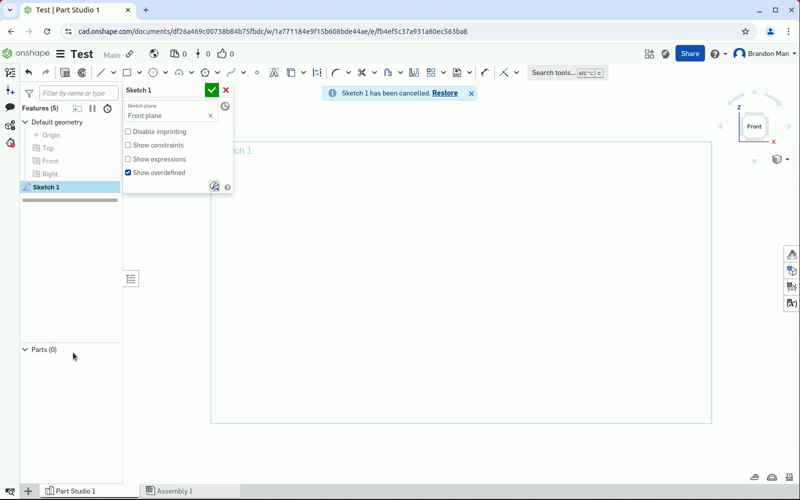
key(y)
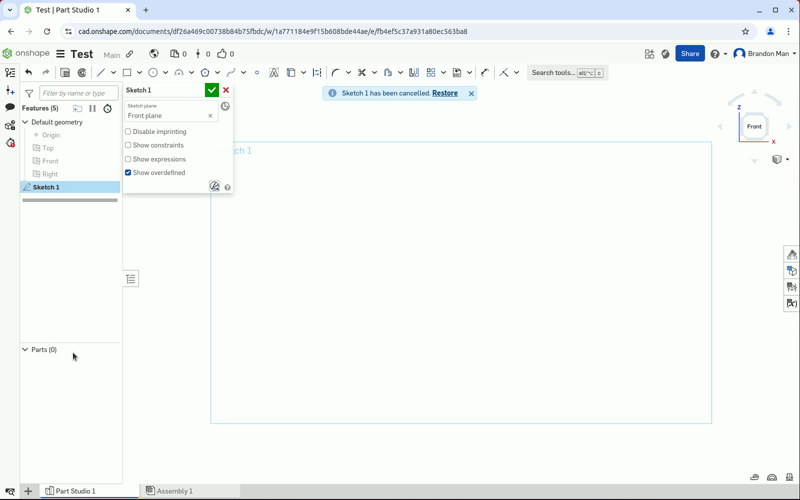
key(l)
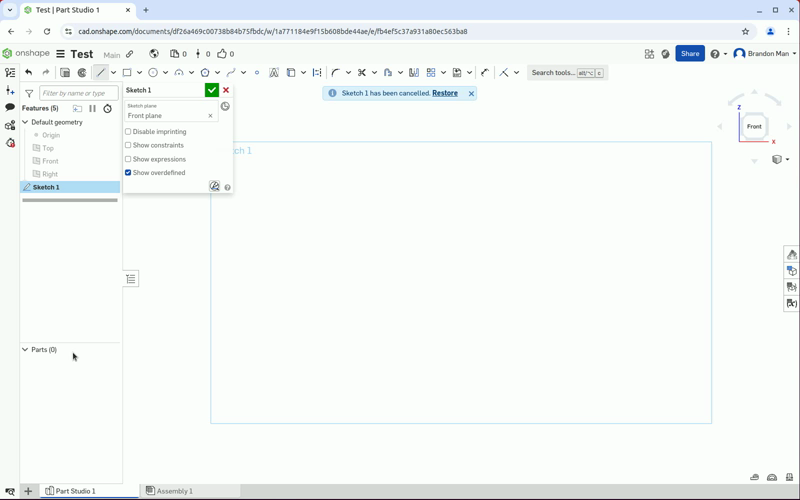
key_down(shift)
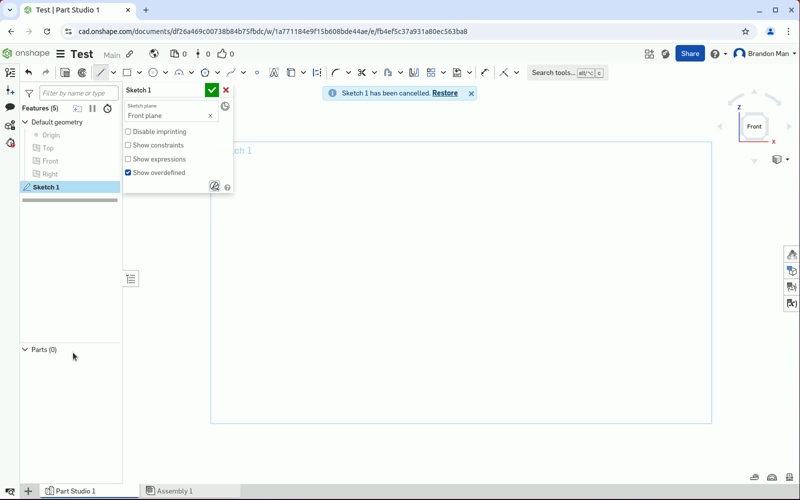
mouse_move(348, 282)
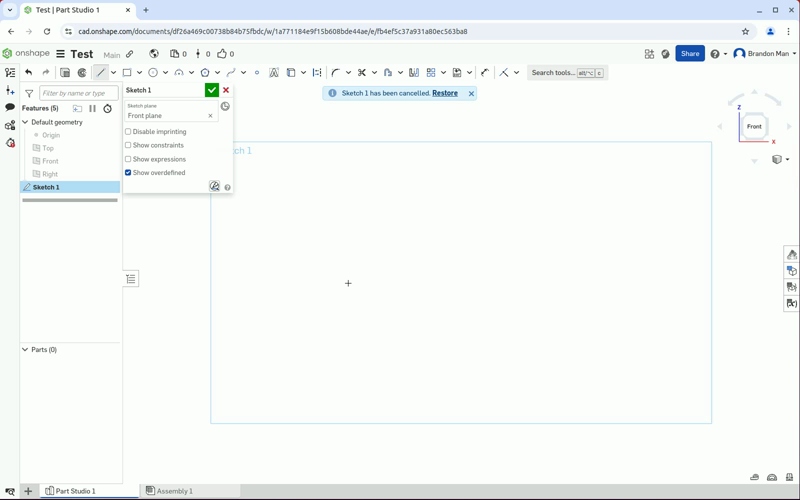
click(348, 282)
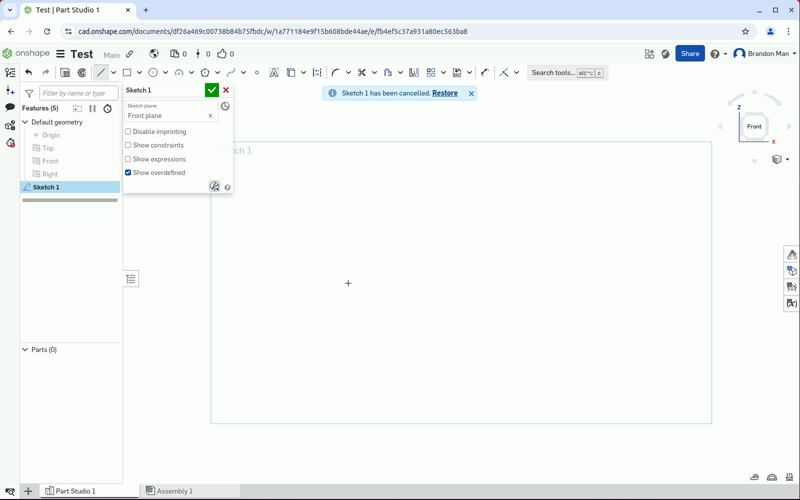
key_up(shift)
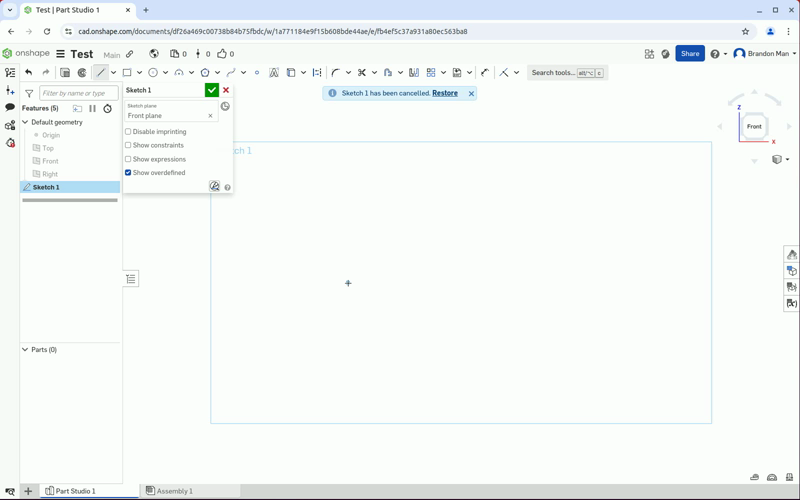
key_down(shift)
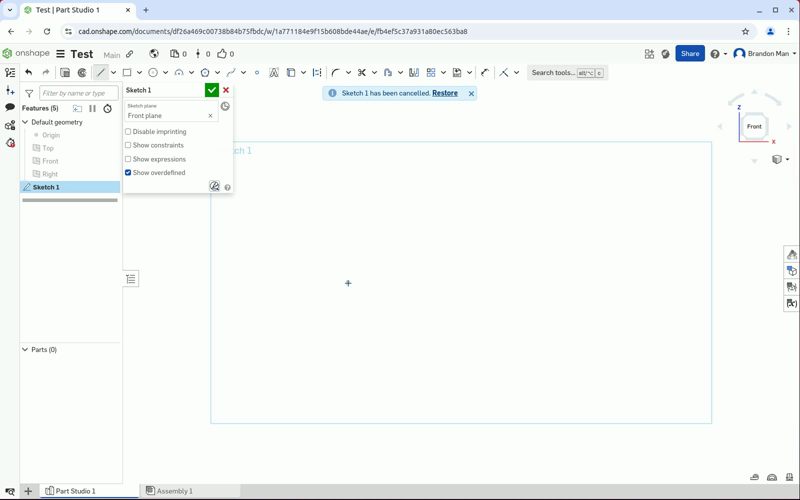
mouse_move(570, 282)
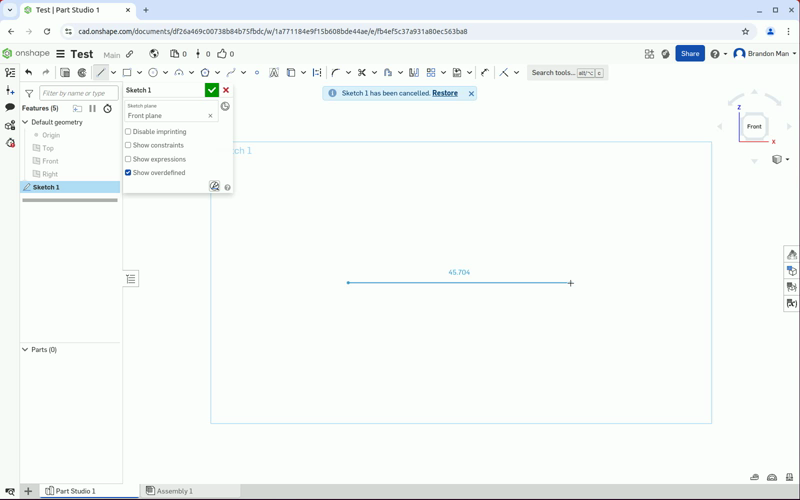
click(570, 282)
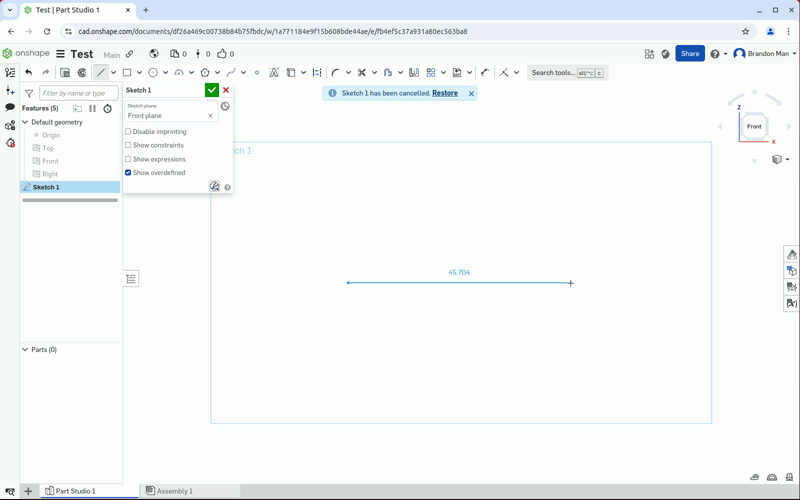
key_up(shift)
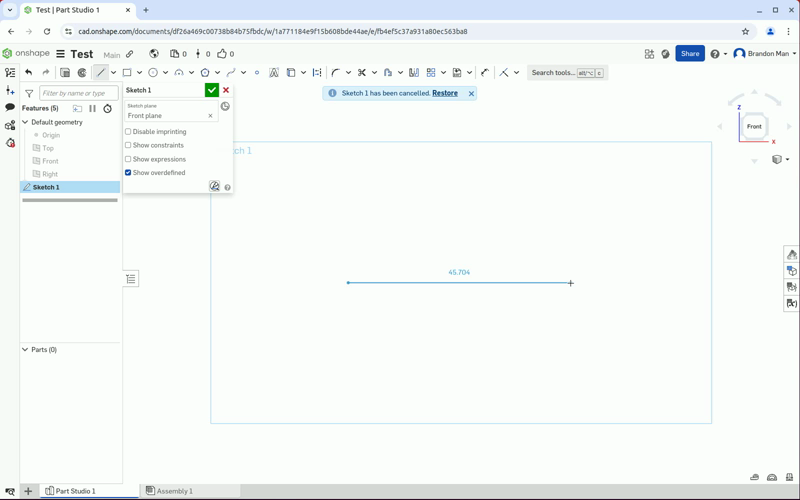
key_down(shift)
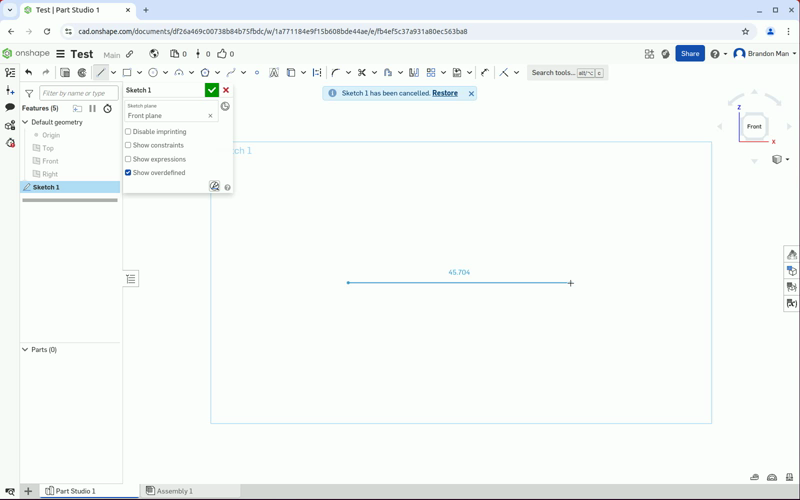
mouse_move(589, 282)
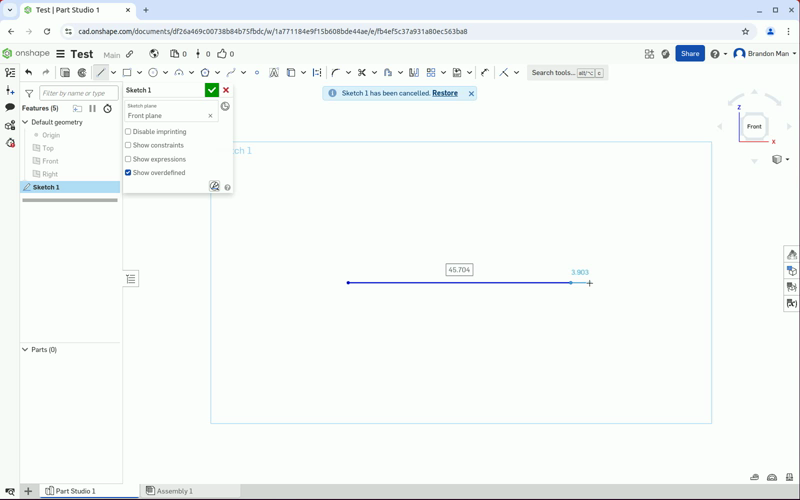
mouse_move(570, 268)
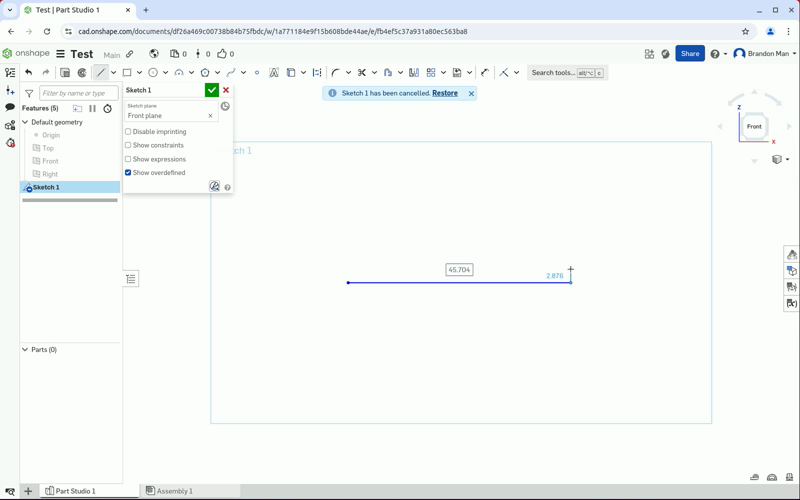
click(570, 268)
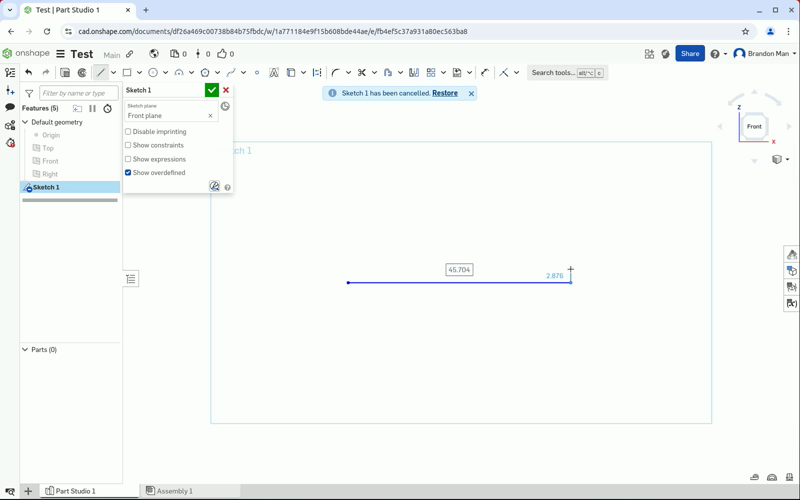
key_up(shift)
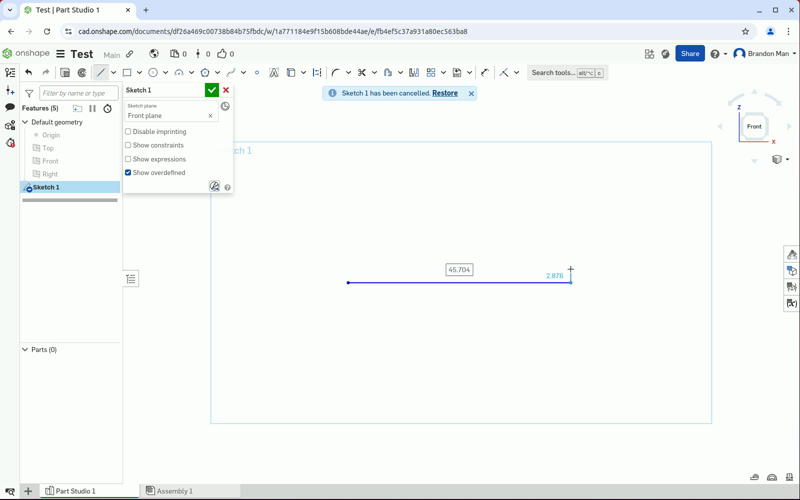
key_down(shift)
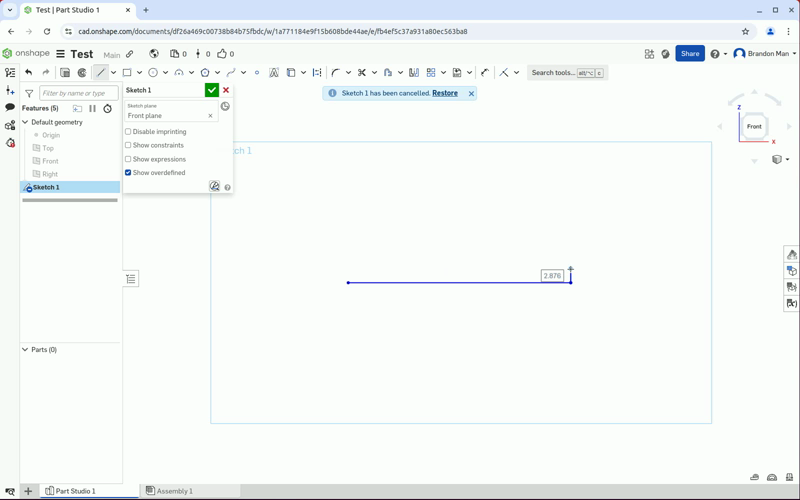
mouse_move(348, 233)
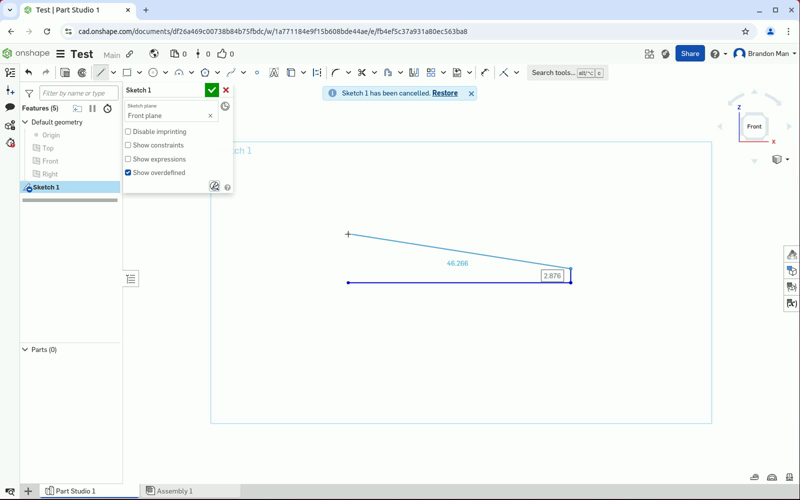
click(348, 233)
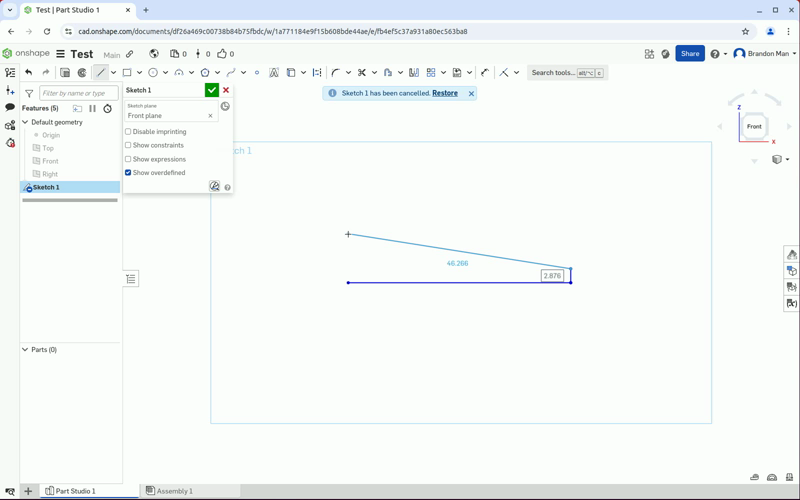
key_up(shift)
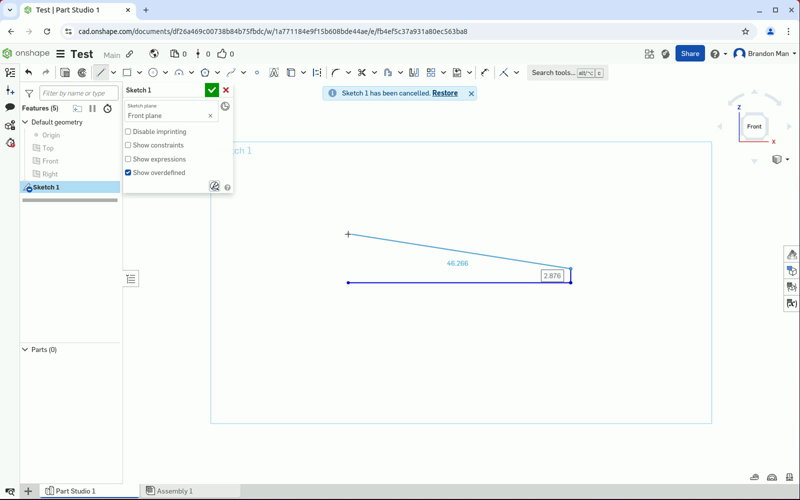
mouse_move(378, 233)
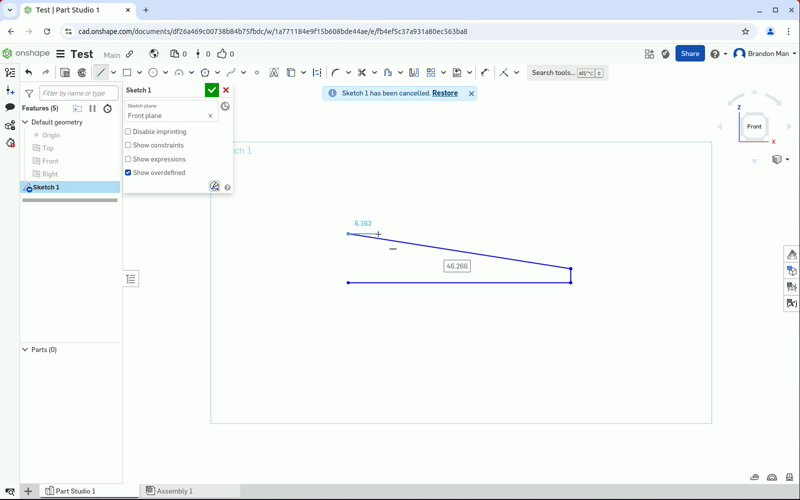
key_down(shift)
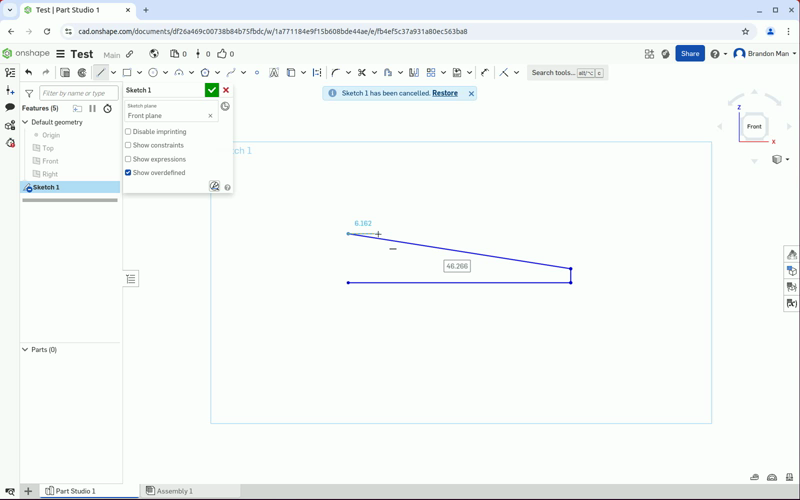
mouse_move(348, 282)
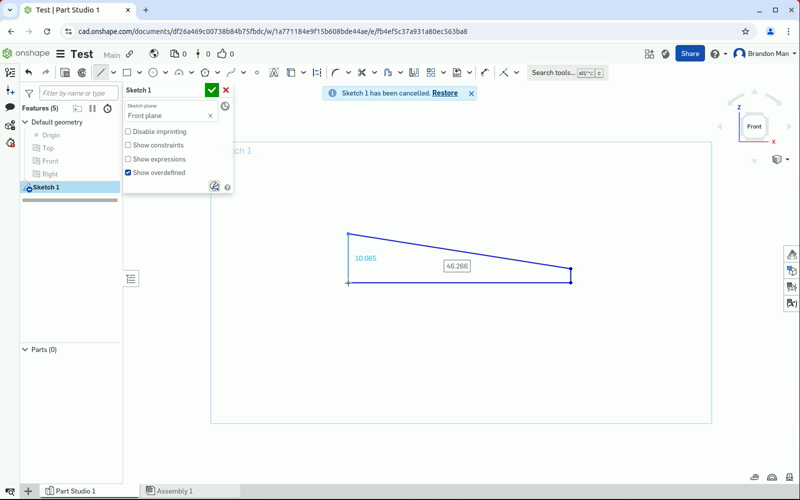
key_up(shift)
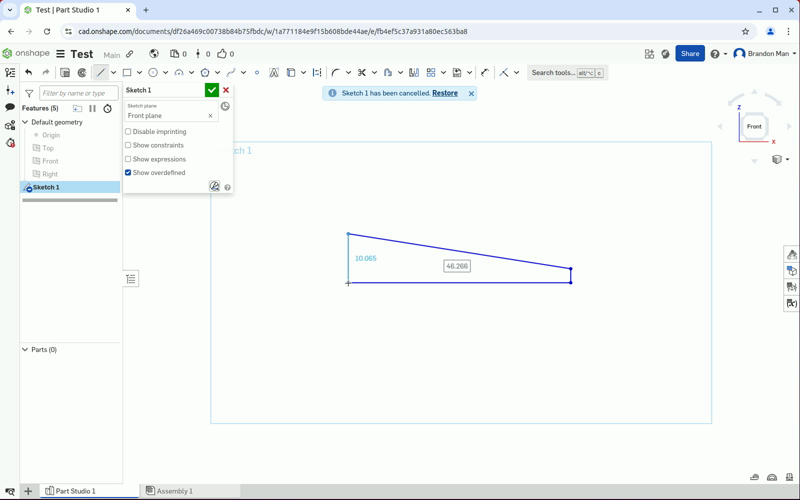
click(348, 282)
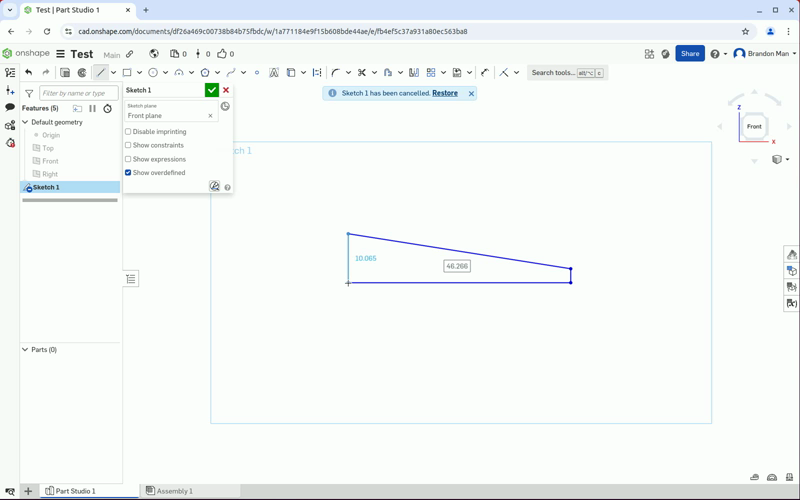
key(esc)
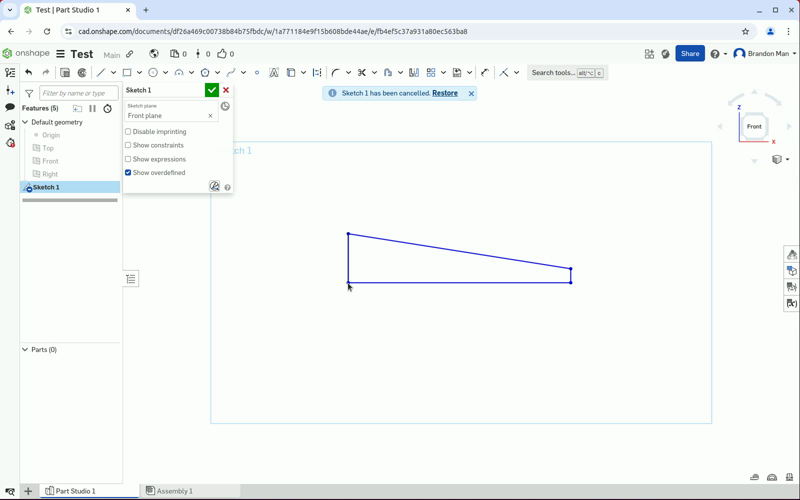
mouse_move(412, 262)
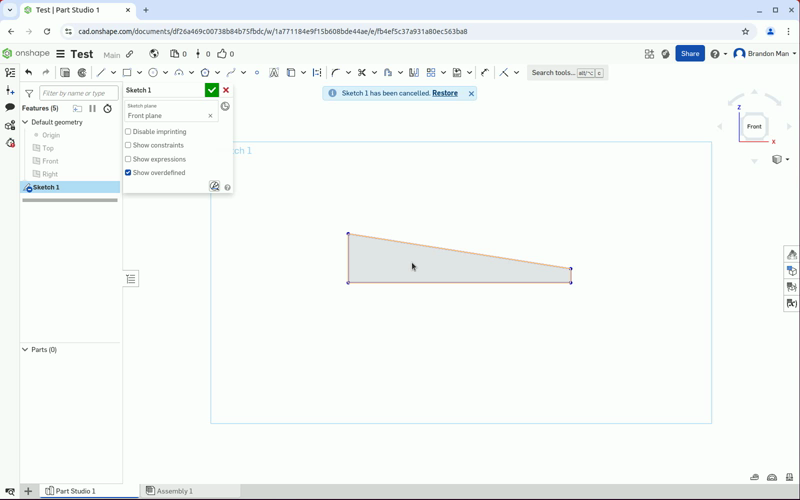
click(412, 262)
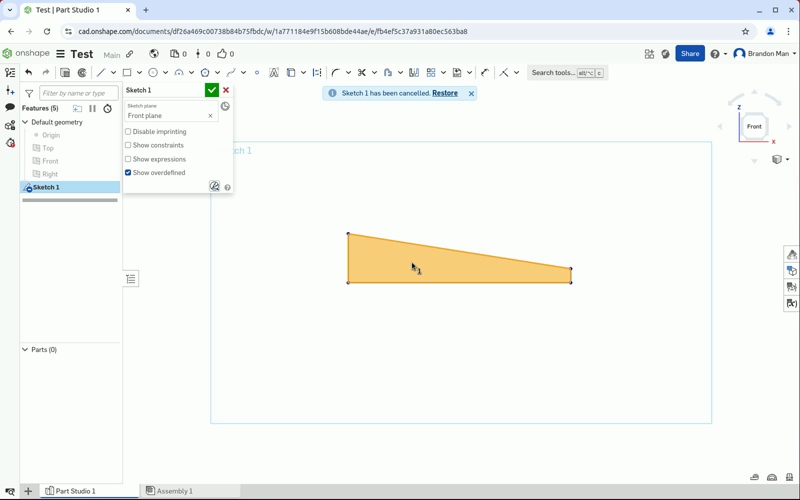
mouse_move(73, 352)
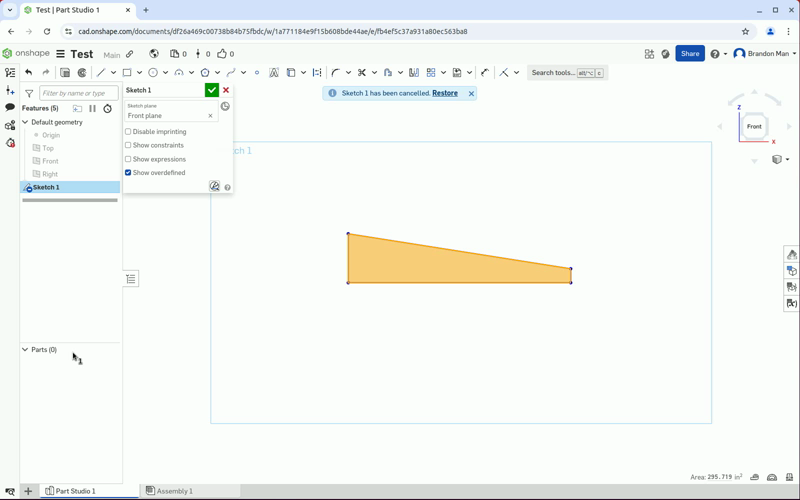
key(shift+y)
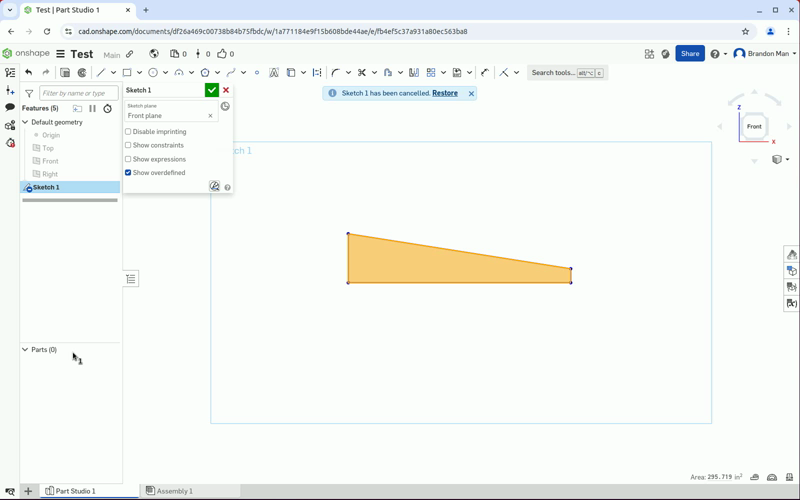
key(shift+e)
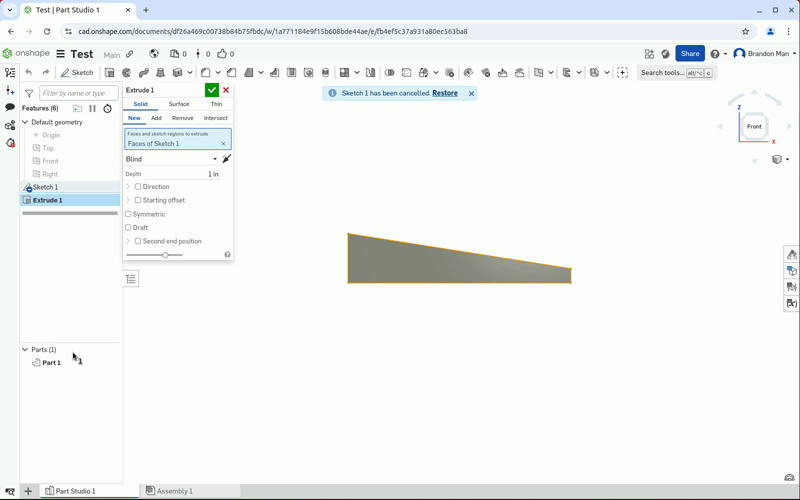
mouse_move(143, 106)
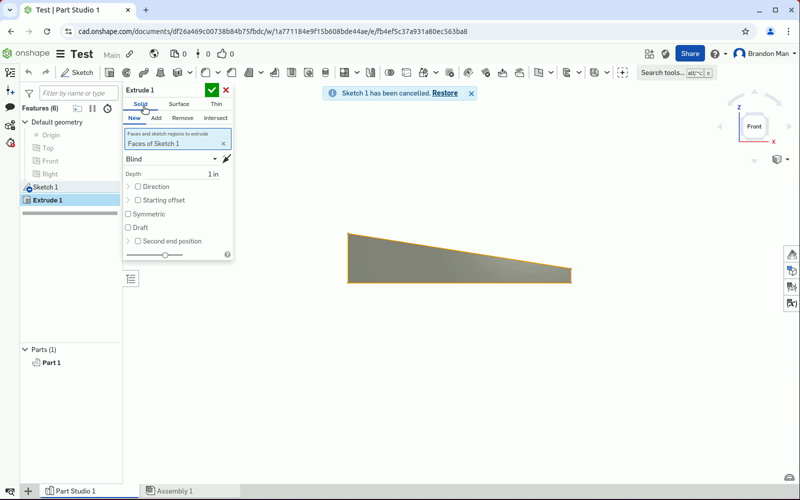
click(143, 106)
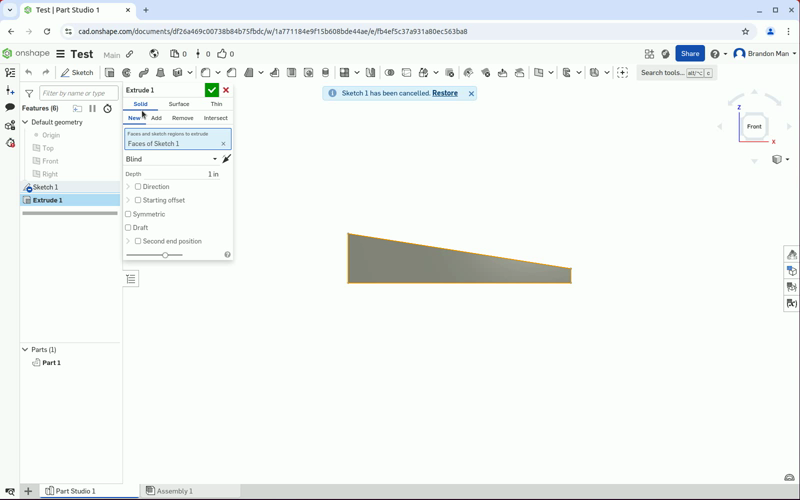
mouse_move(137, 120)
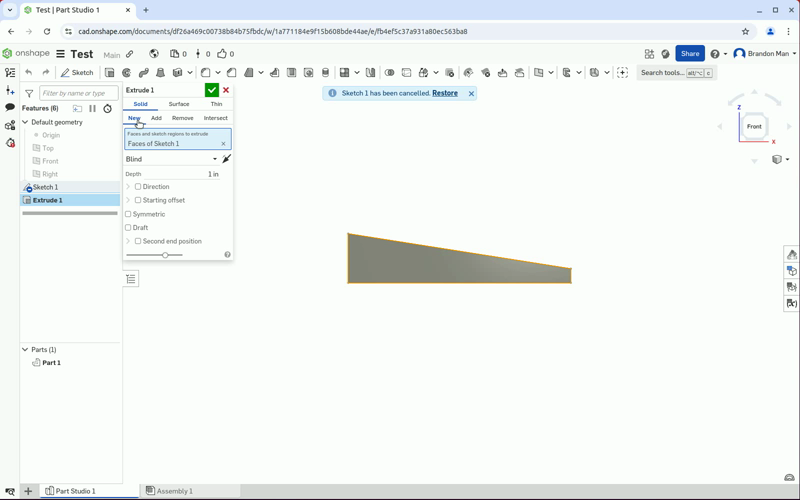
click(137, 120)
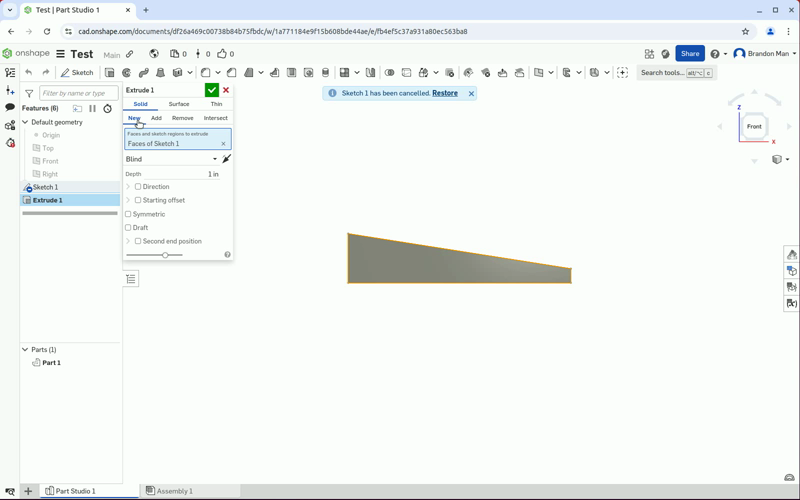
key(tab, 4)
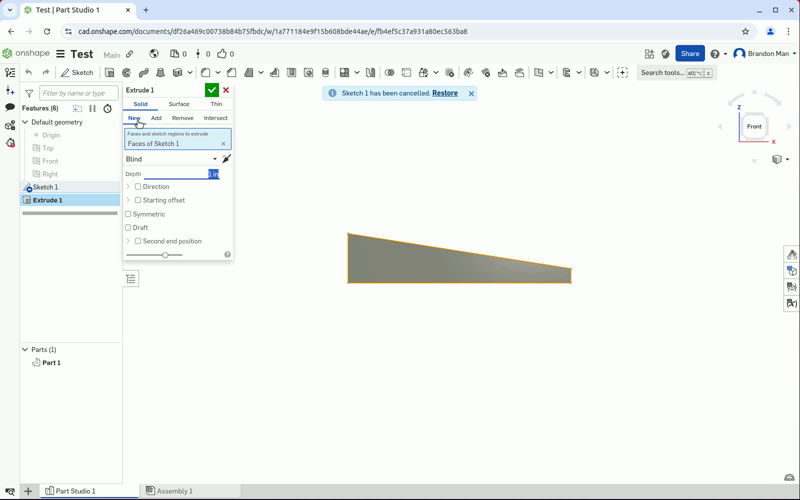
text(6.258)
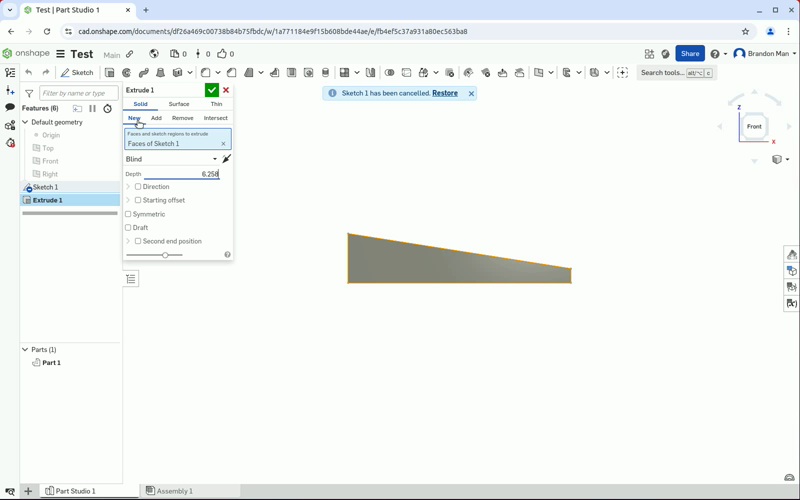
key(enter)
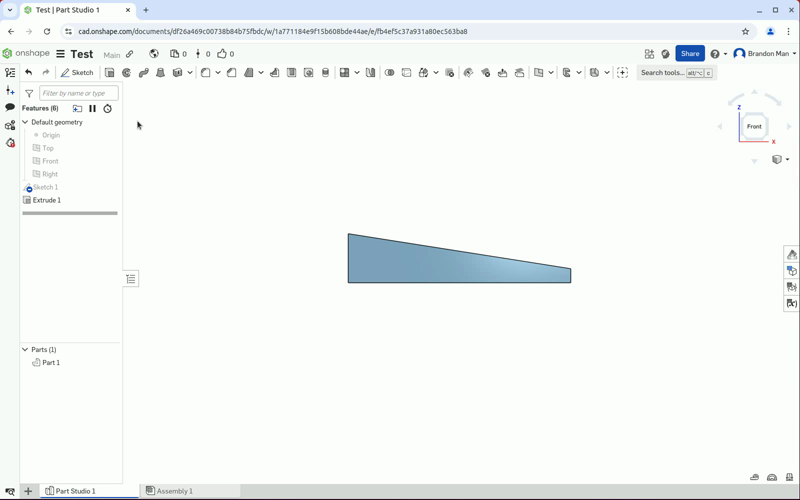
key(shift+h)
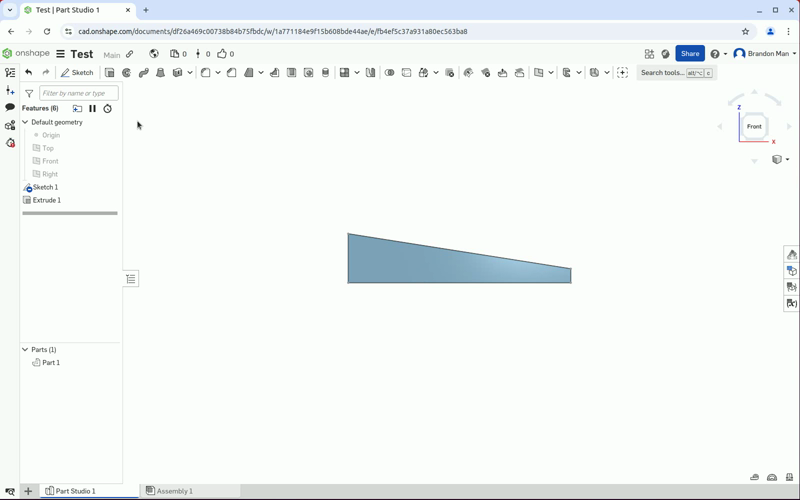
key(shift+h)
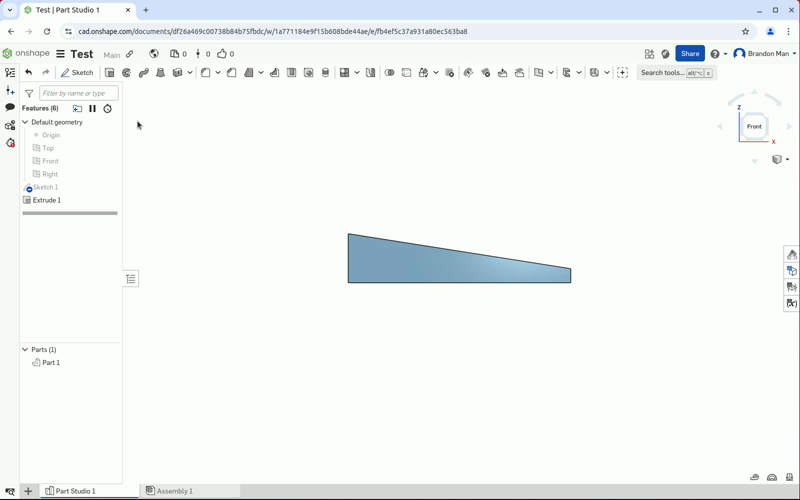
mouse_move(73, 189)
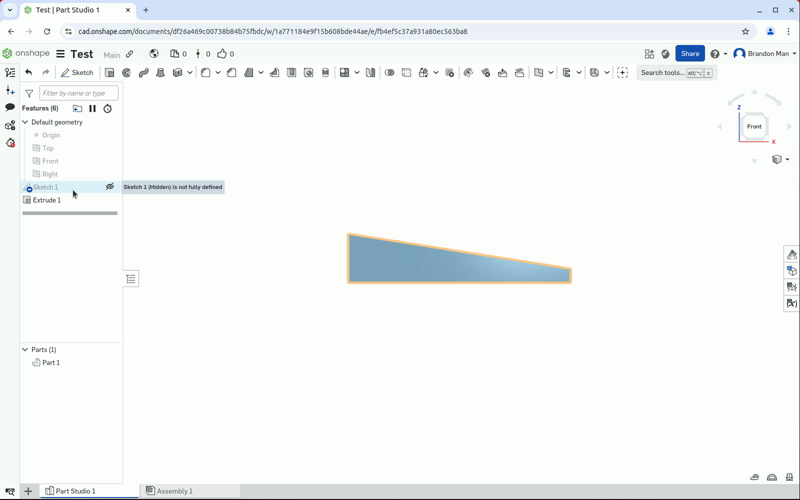
click(73, 189)
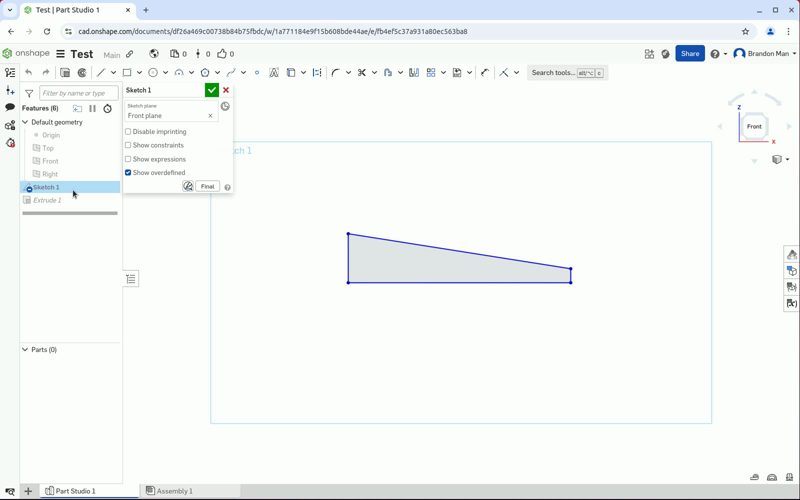
mouse_move(229, 92)
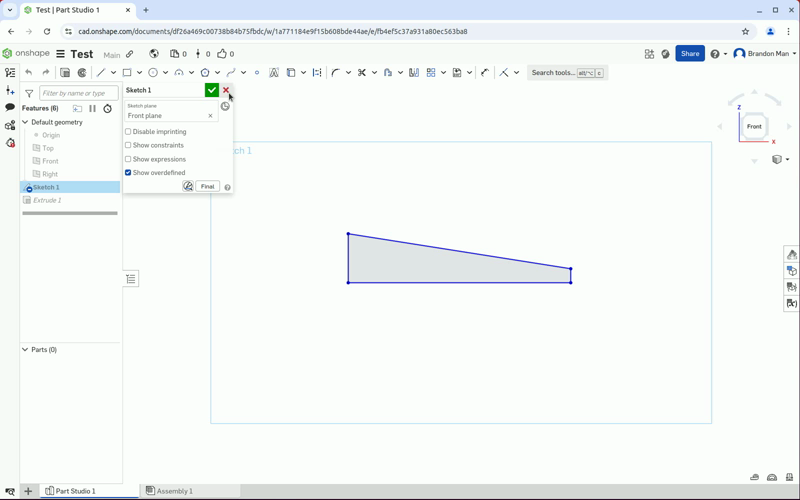
click(229, 92)
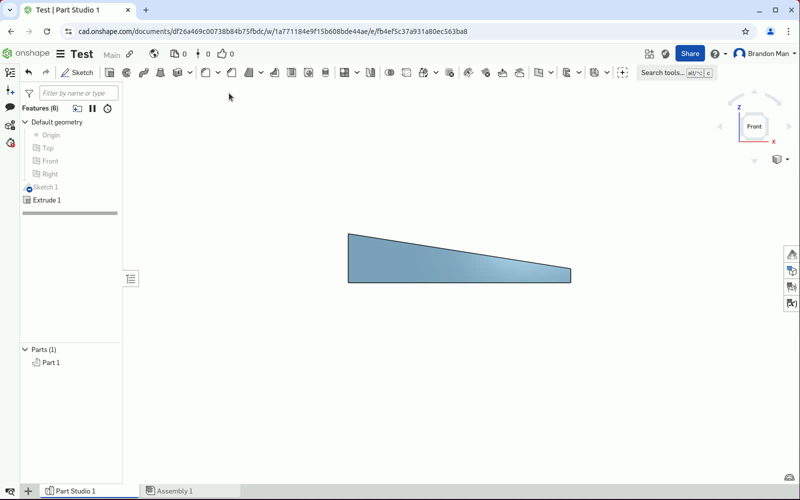
mouse_move(73, 352)
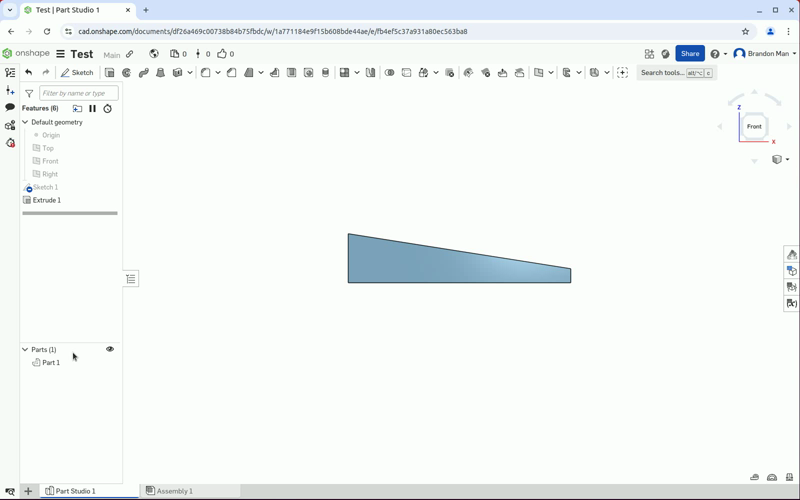
key(y)
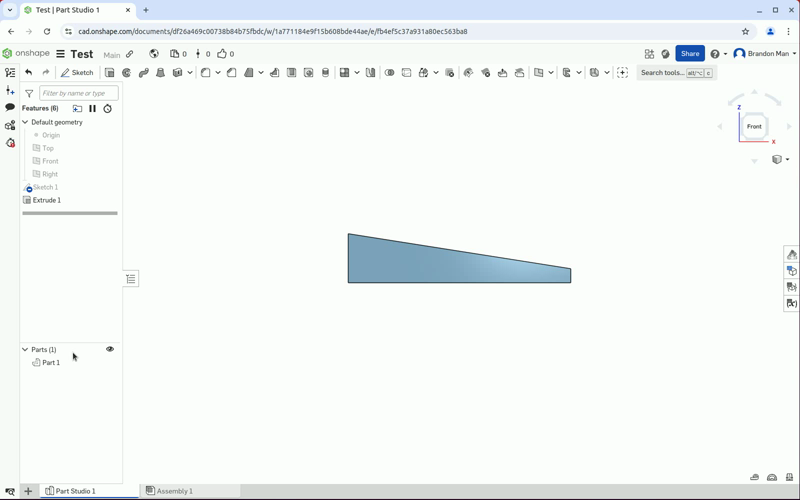
key(shift+p)
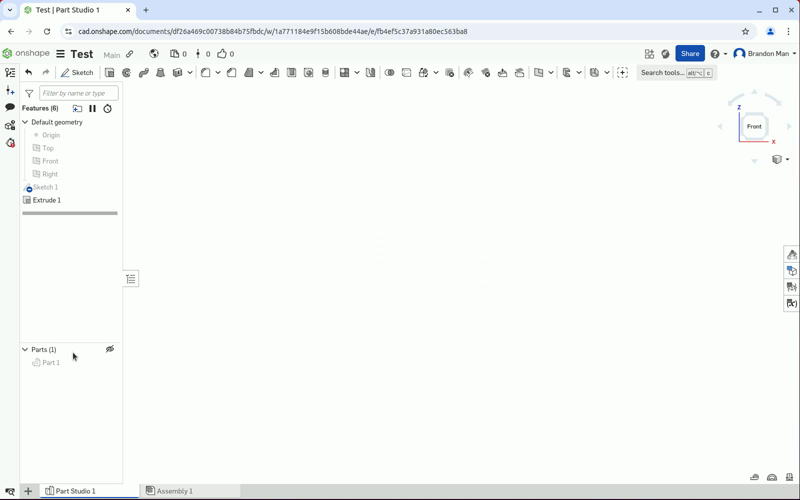
key(space)
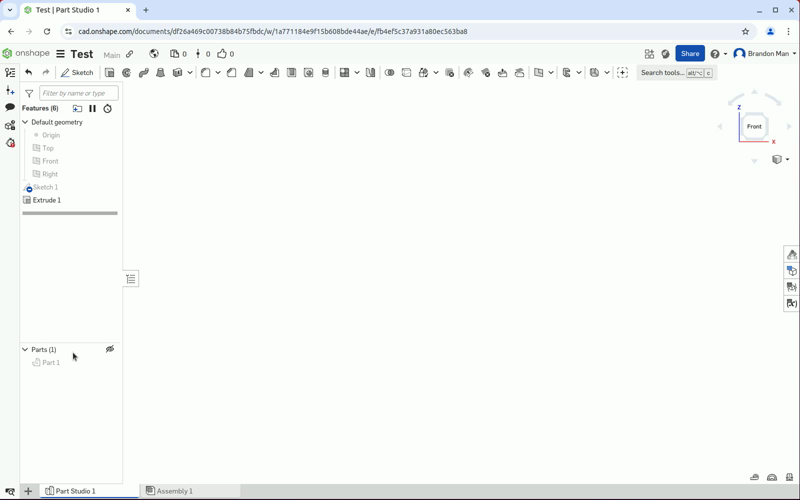
key_down(shift)
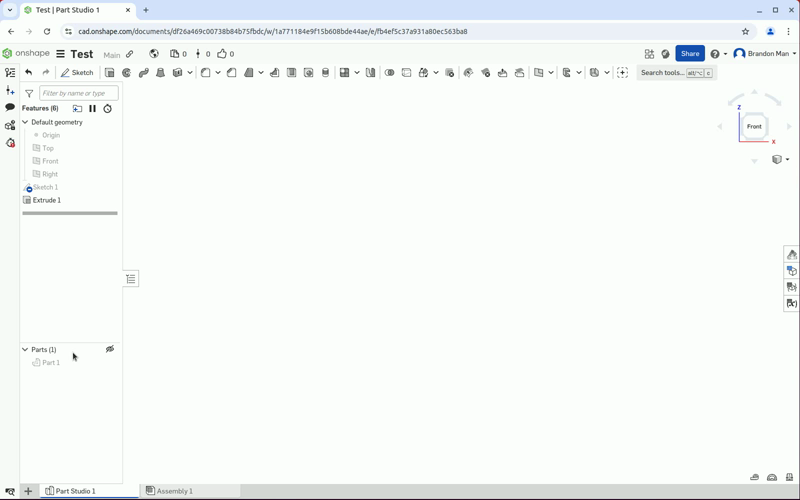
key(left)
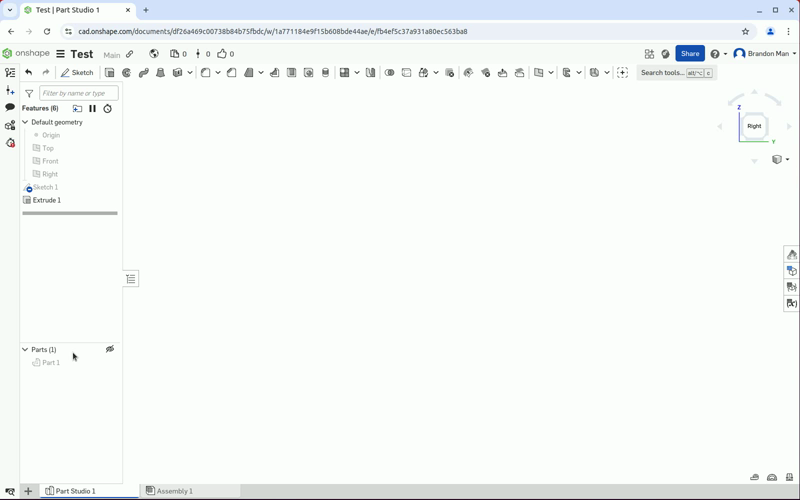
key_up(shift)
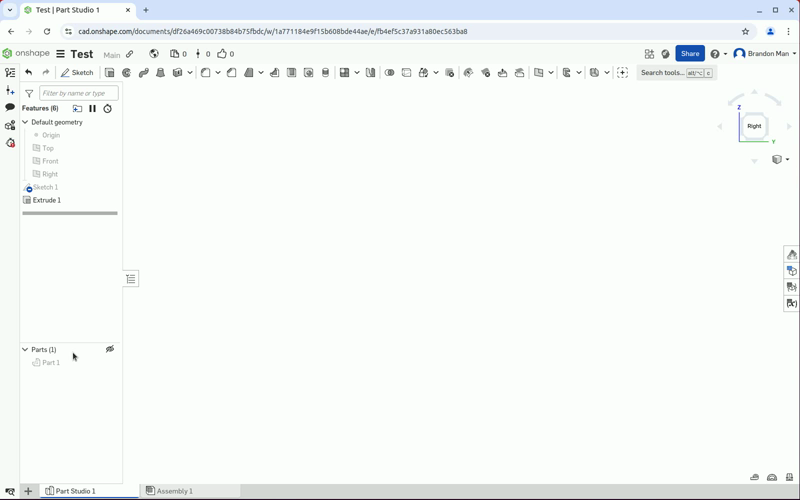
mouse_move(73, 352)
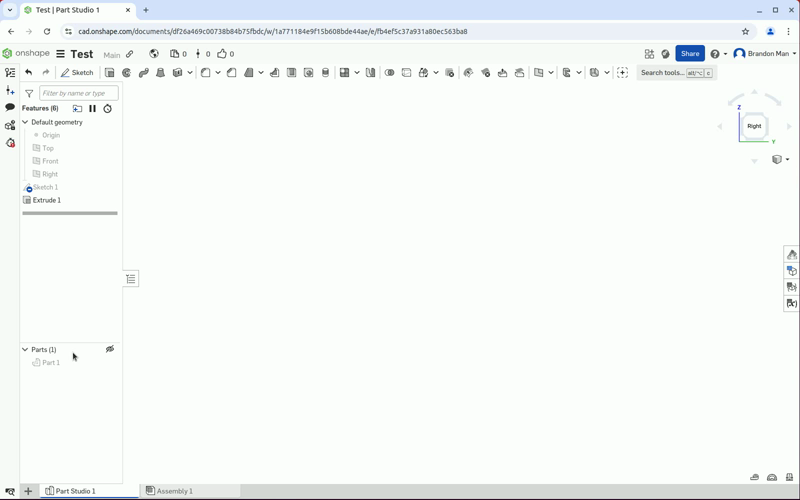
key(shift+y)
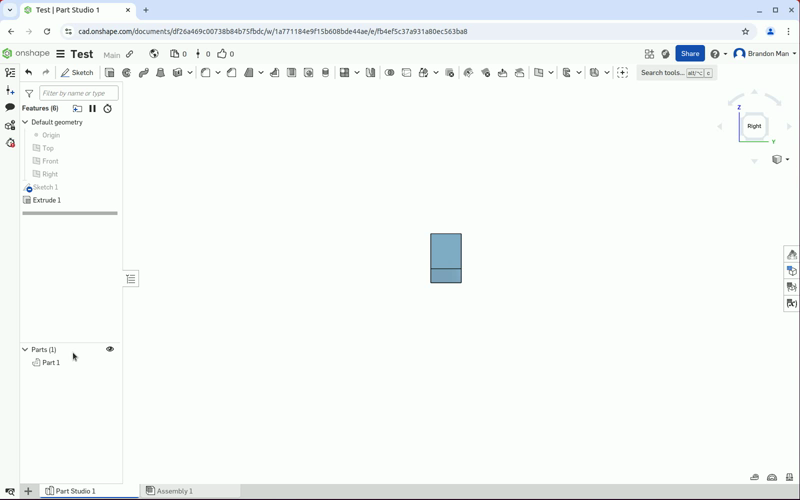
mouse_move(541, 75)
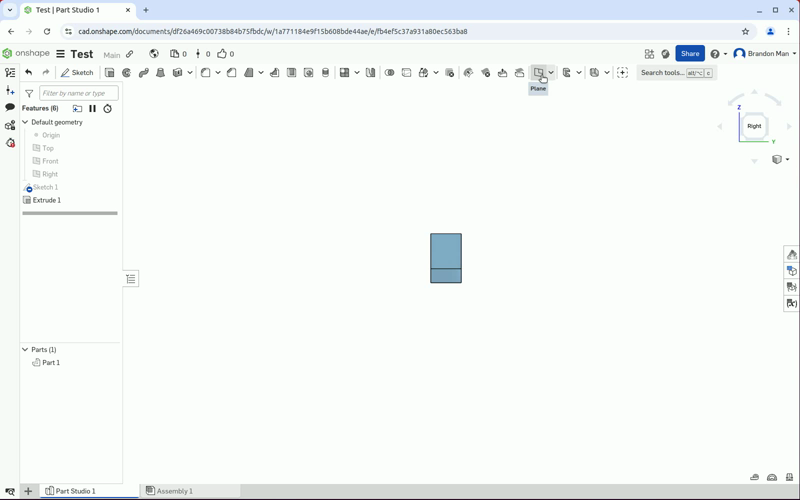
click(541, 75)
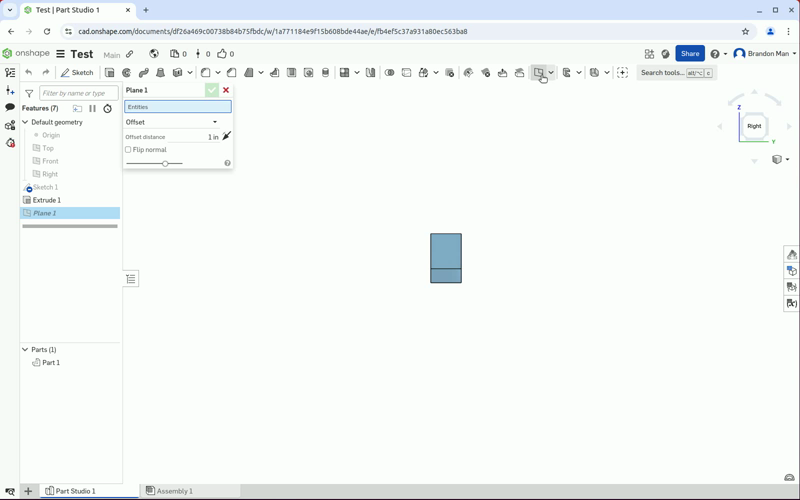
mouse_move(73, 176)
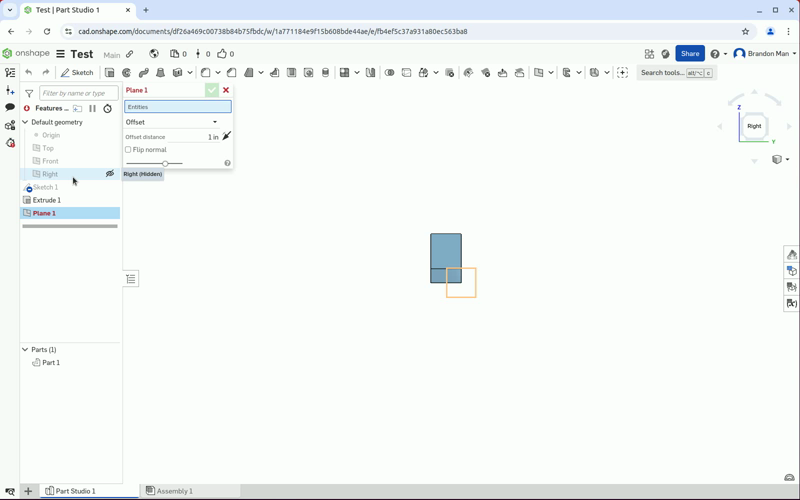
click(73, 176)
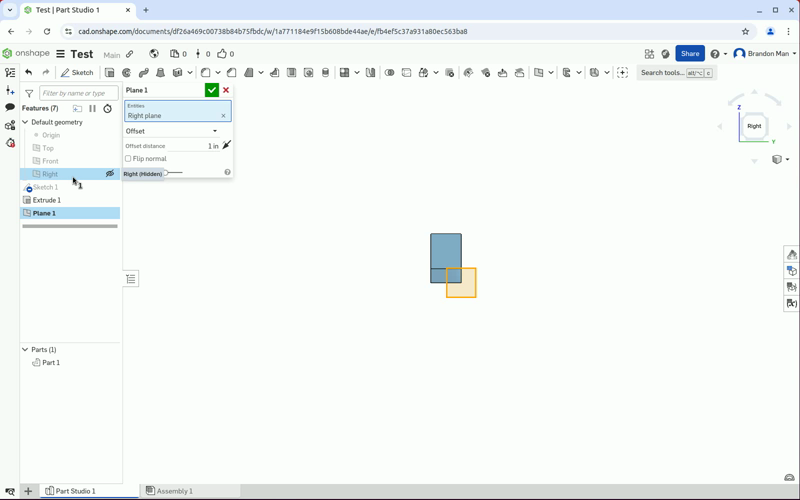
key(tab, 2)
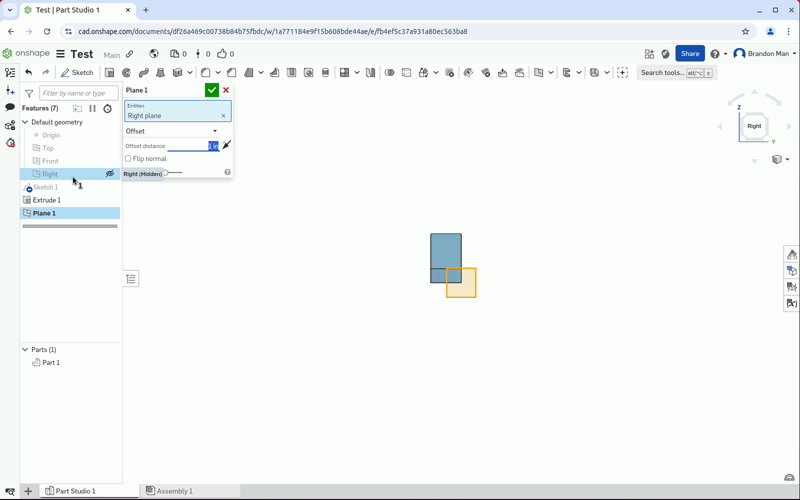
text(23.108)
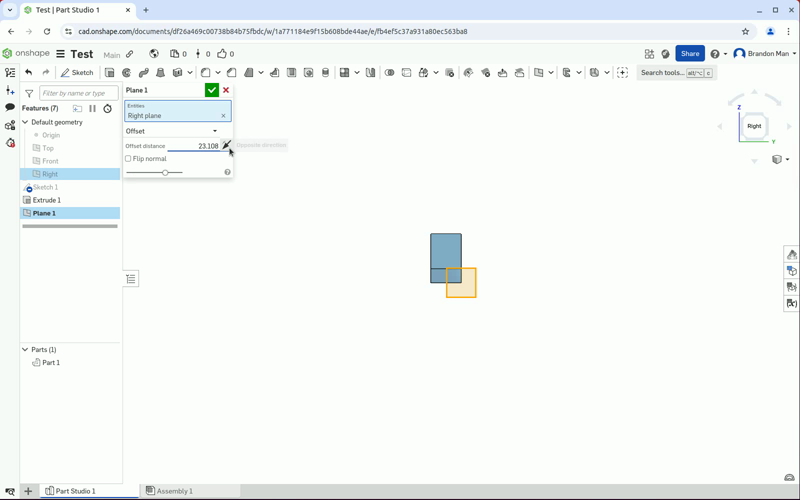
mouse_move(229, 147)
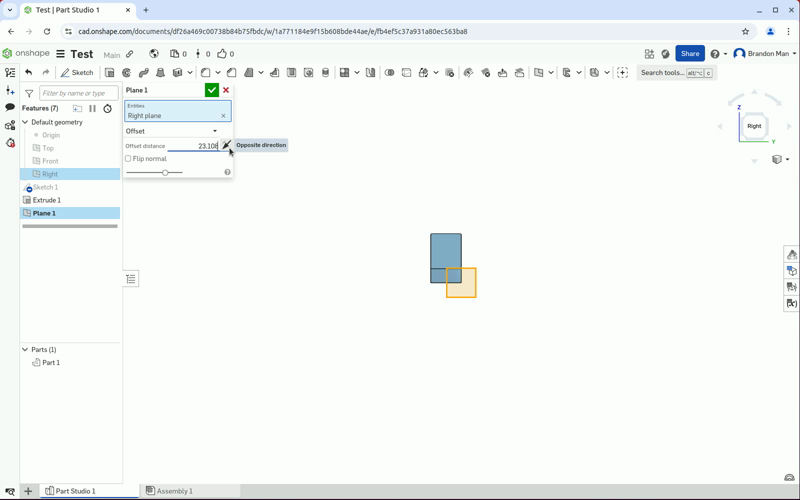
click(229, 147)
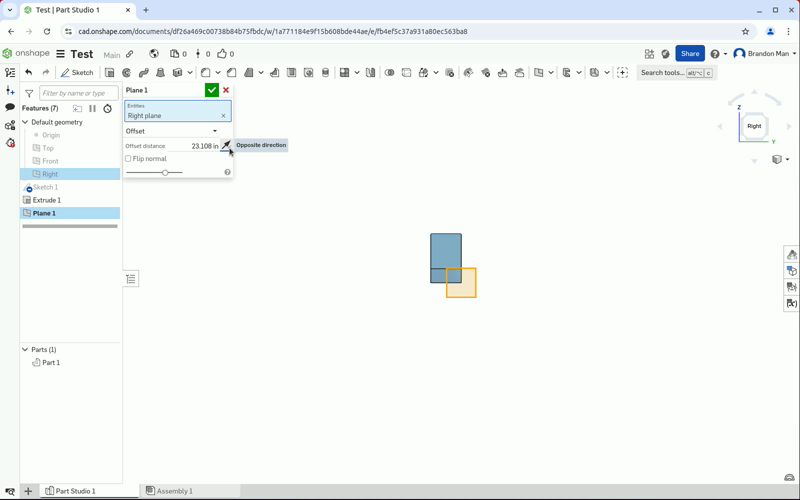
key(enter, 2)
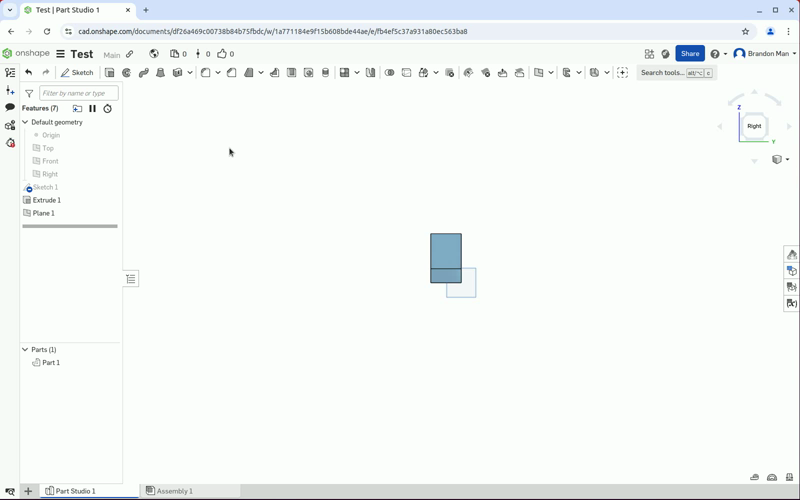
key(shift+s)
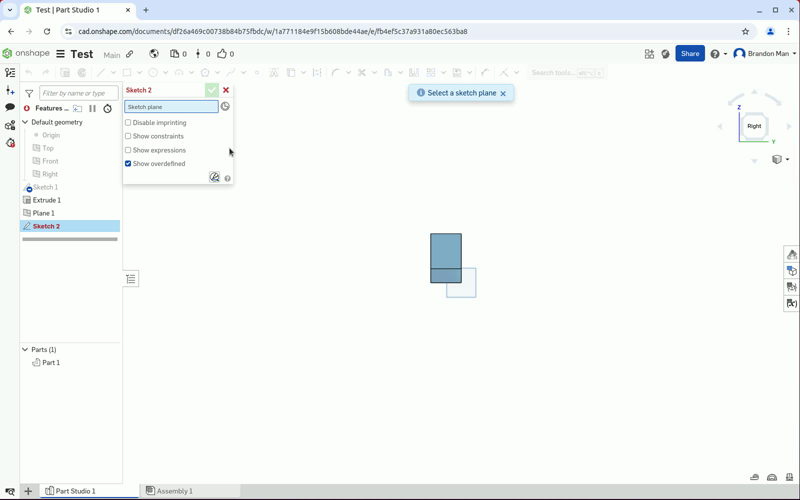
mouse_move(73, 215)
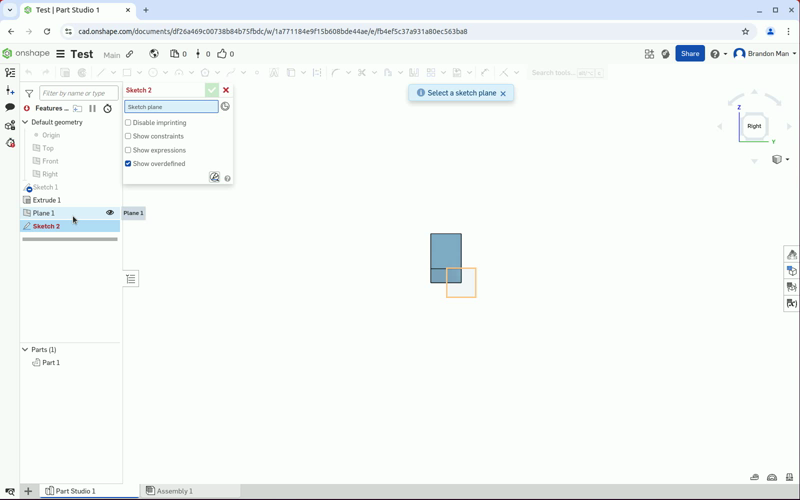
click(73, 215)
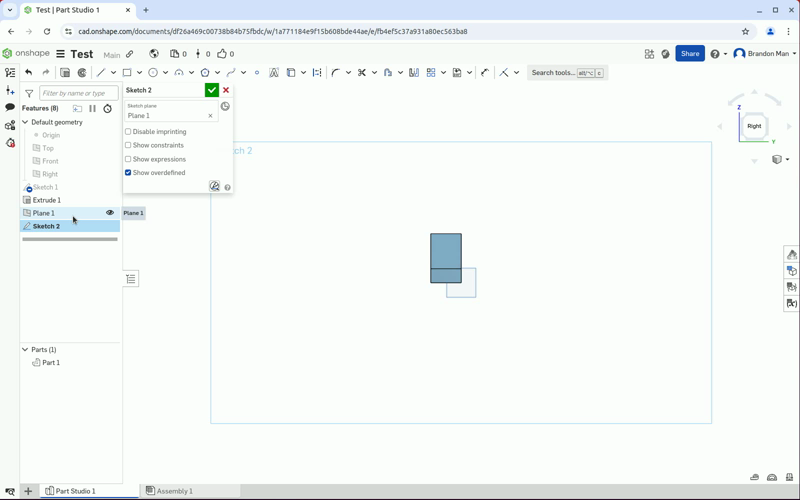
mouse_move(73, 352)
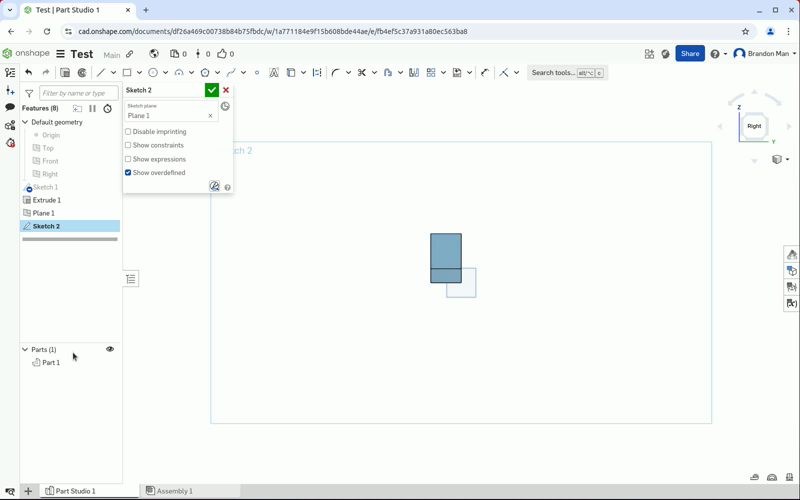
key(y)
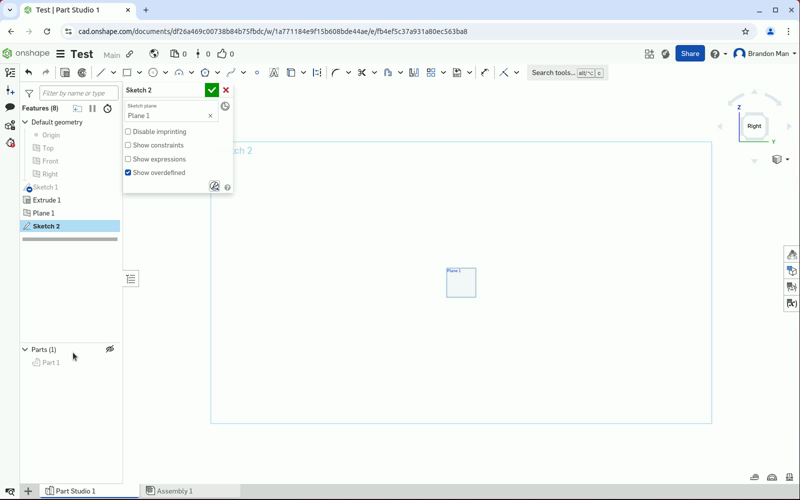
key(c)
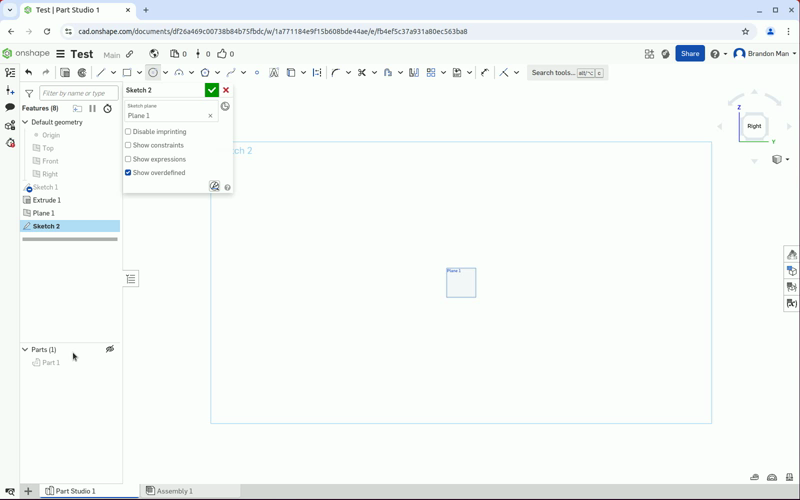
key_down(shift)
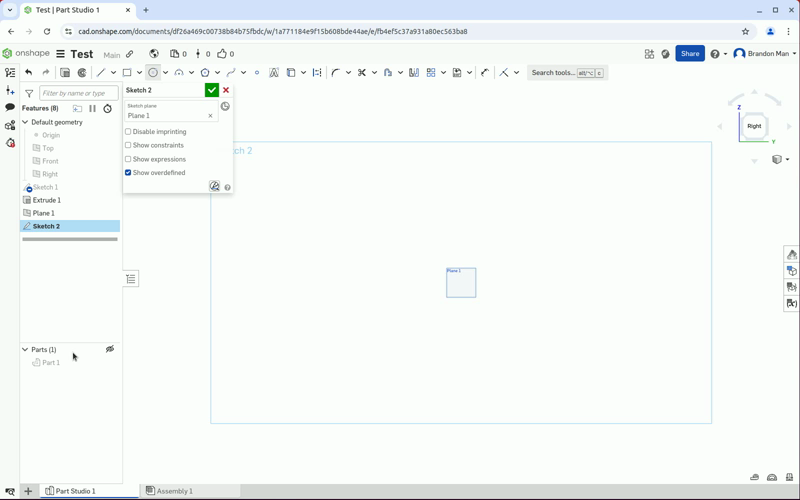
mouse_move(446, 258)
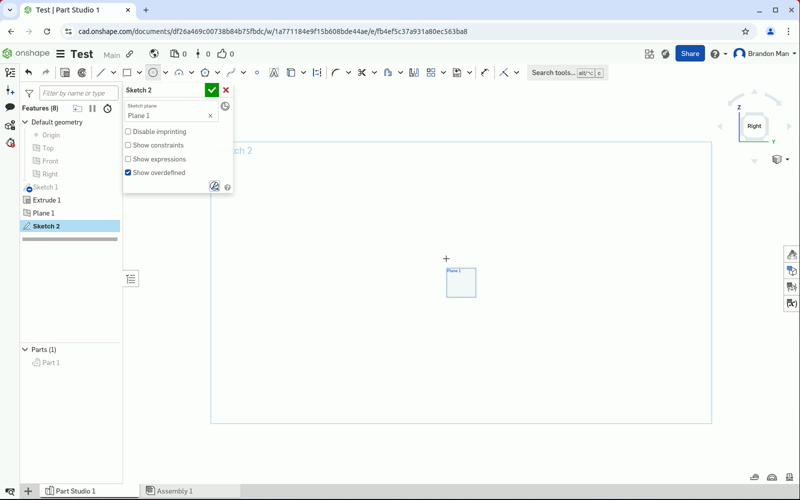
click(446, 258)
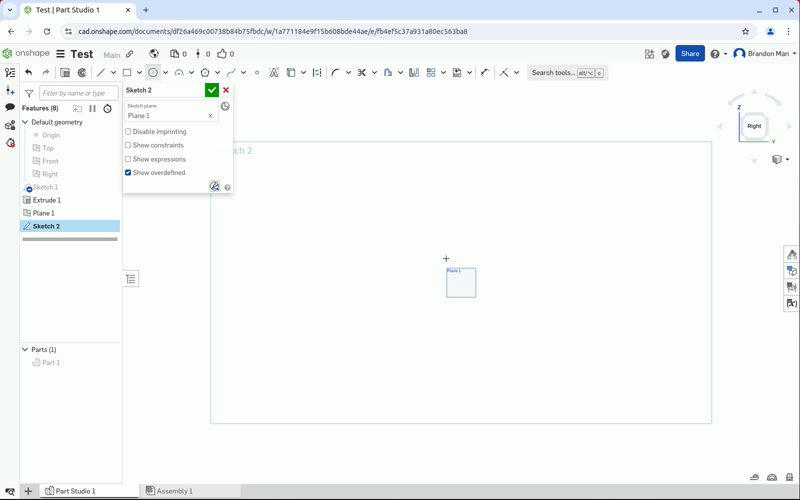
key_up(shift)
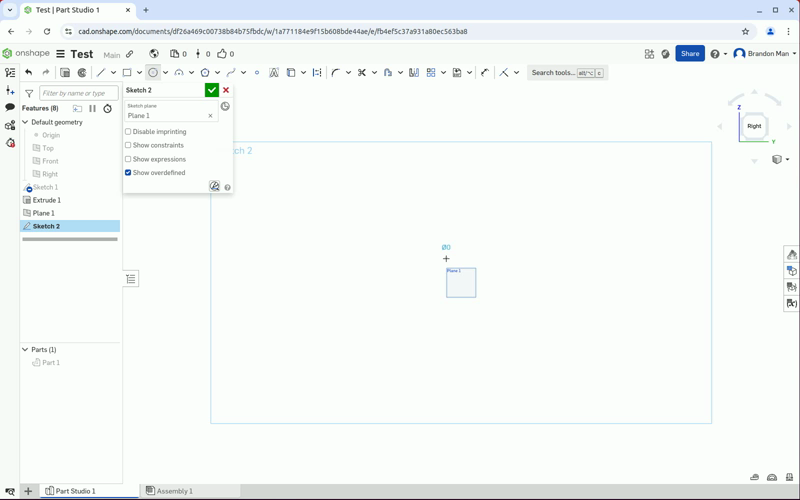
mouse_move(453, 258)
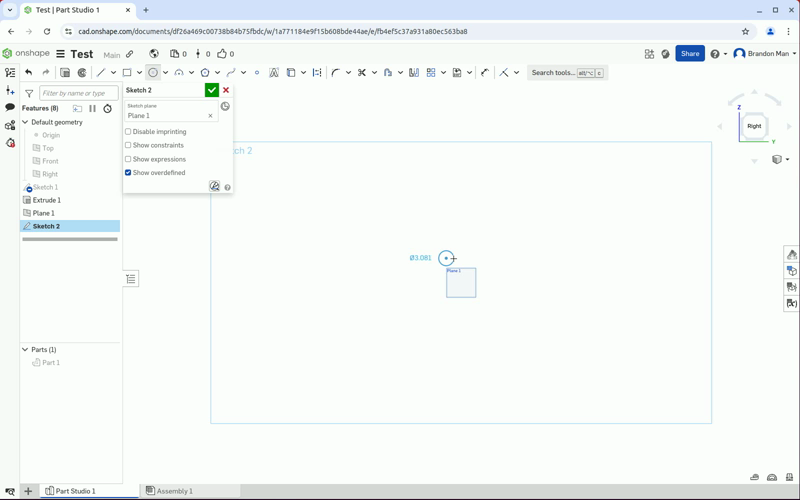
click(453, 258)
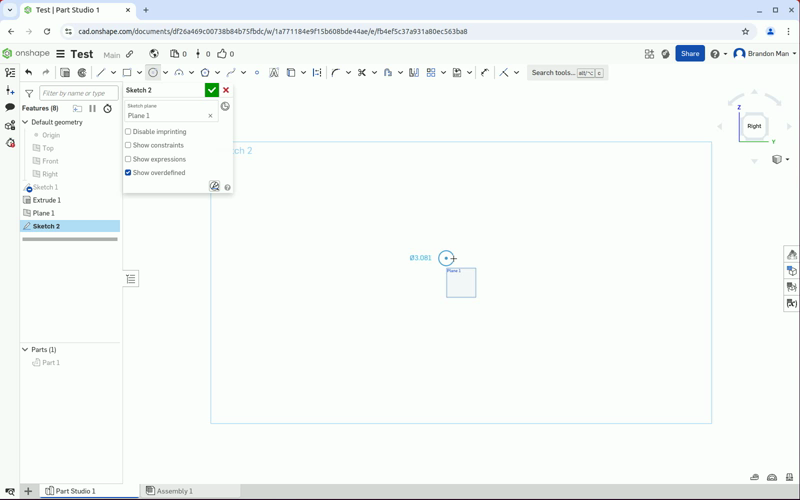
key(esc)
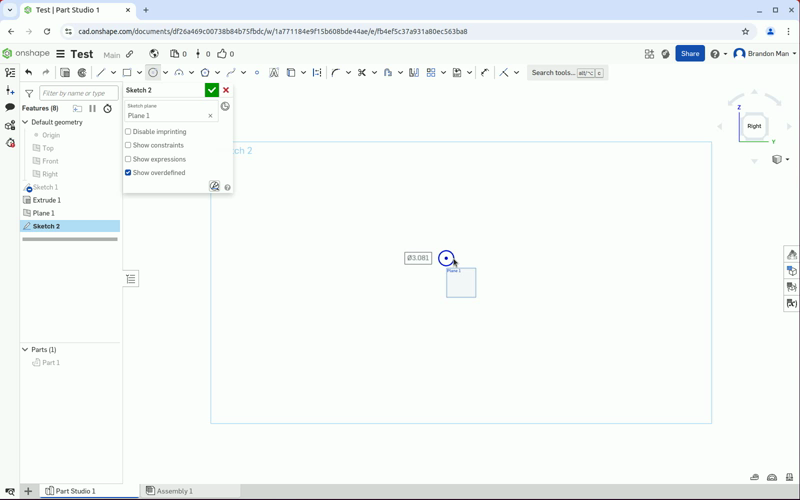
mouse_move(452, 255)
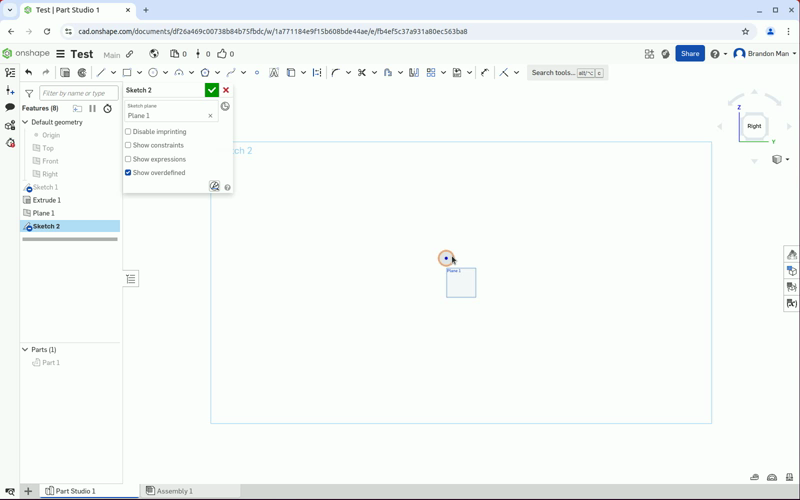
scroll(6)
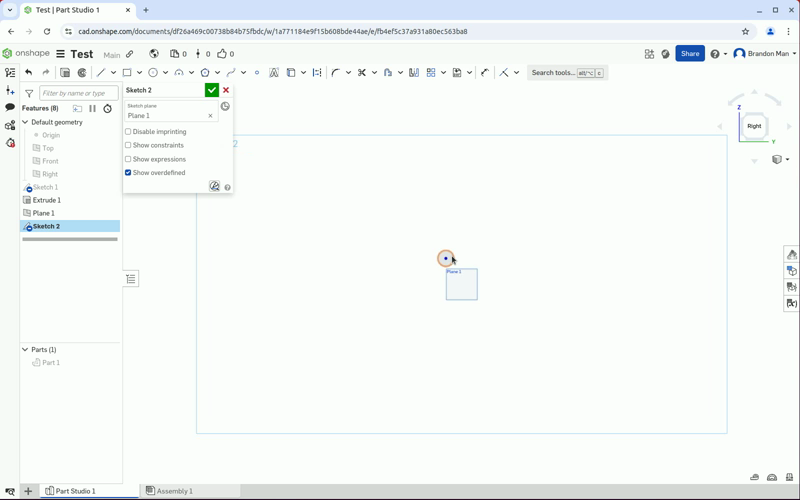
scroll(6)
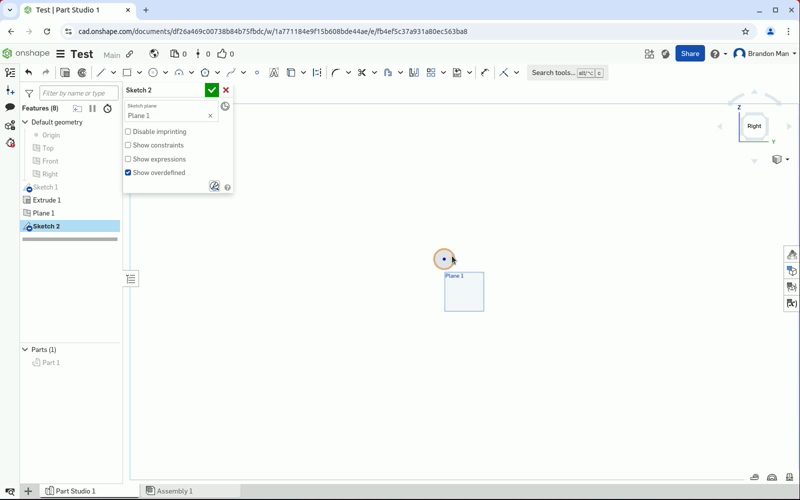
scroll(6)
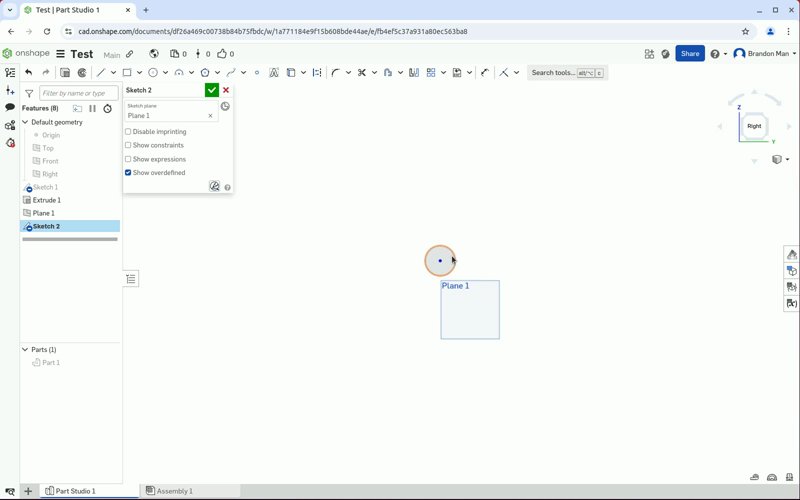
scroll(6)
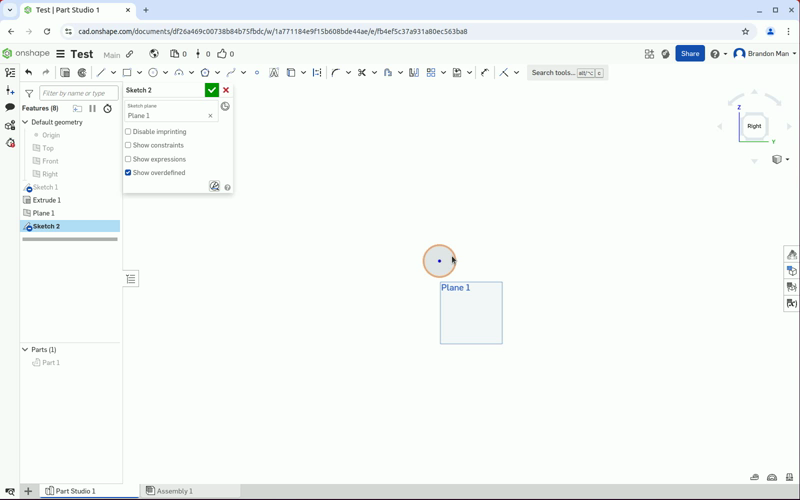
scroll(6)
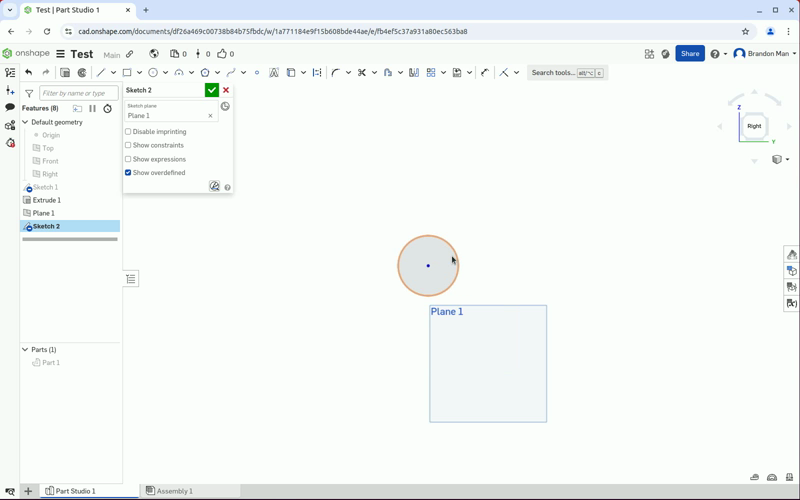
scroll(6)
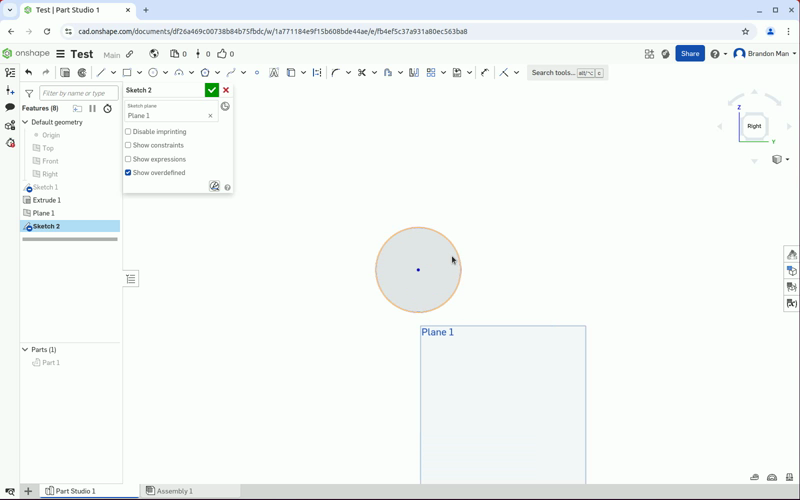
scroll(6)
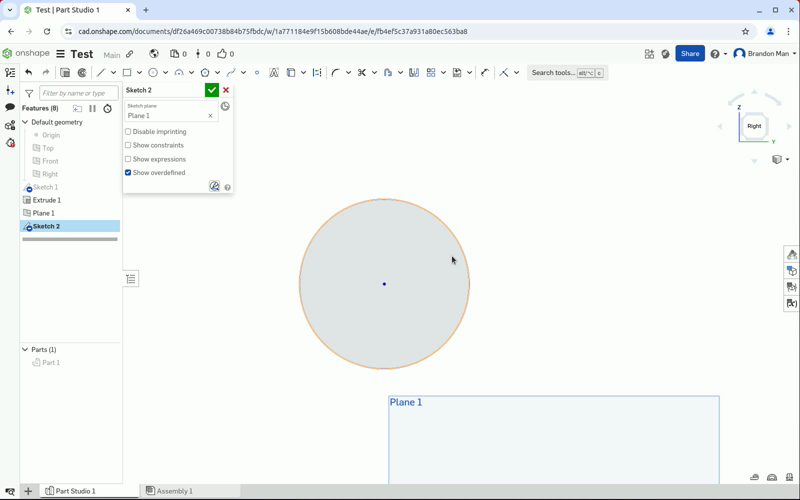
click(452, 255)
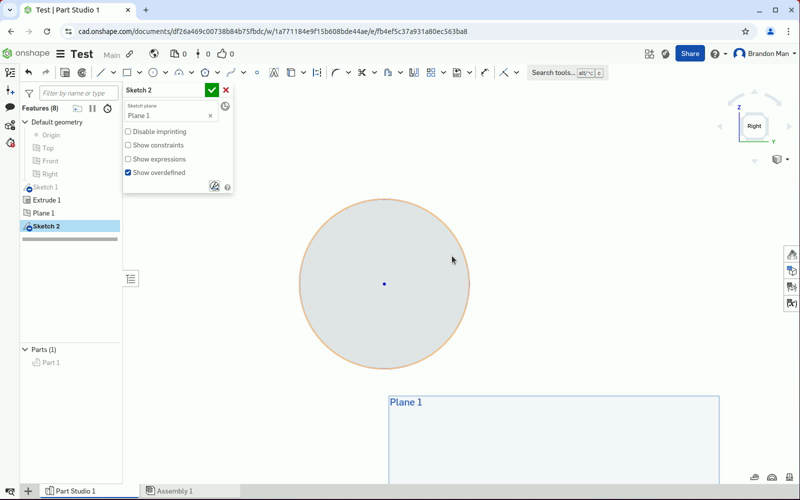
scroll(-6)
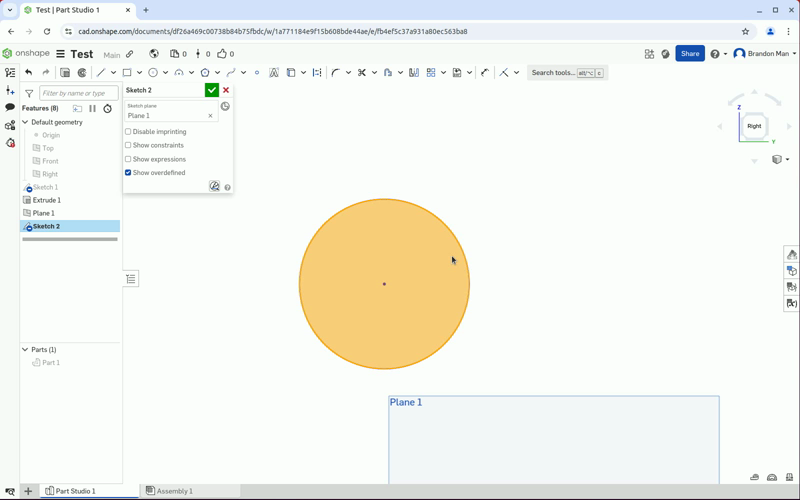
scroll(-6)
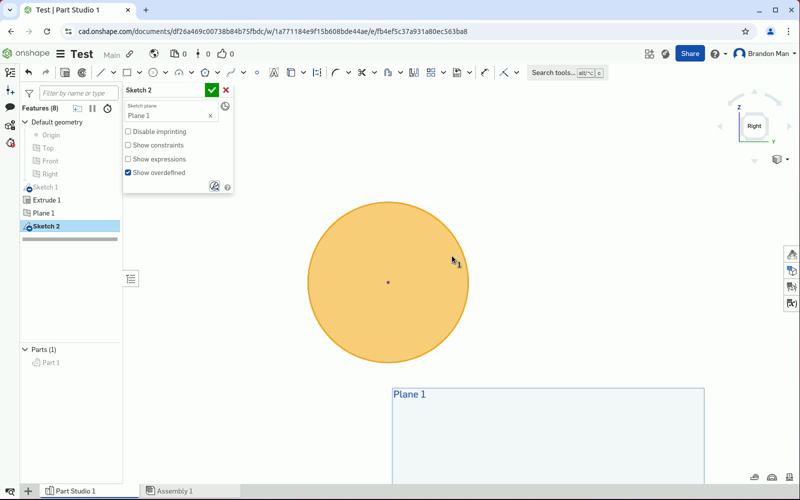
scroll(-6)
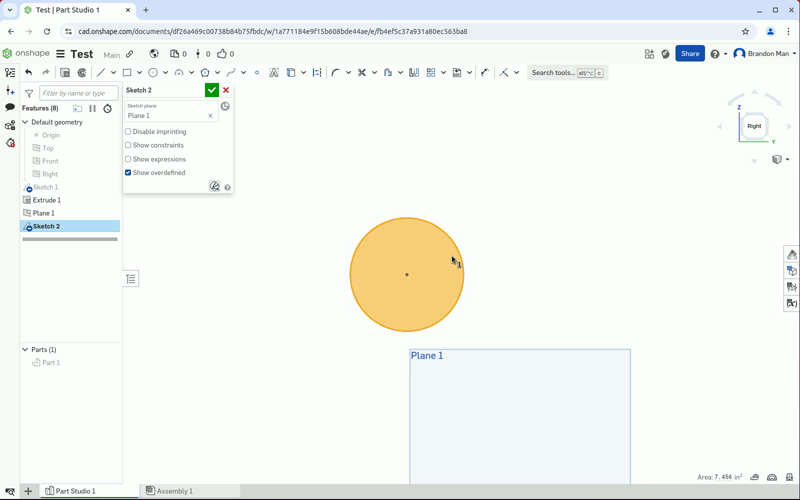
scroll(-6)
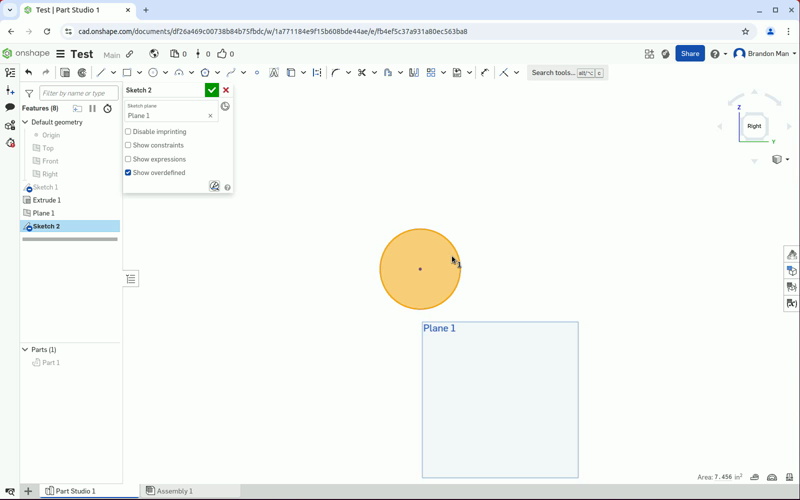
scroll(-6)
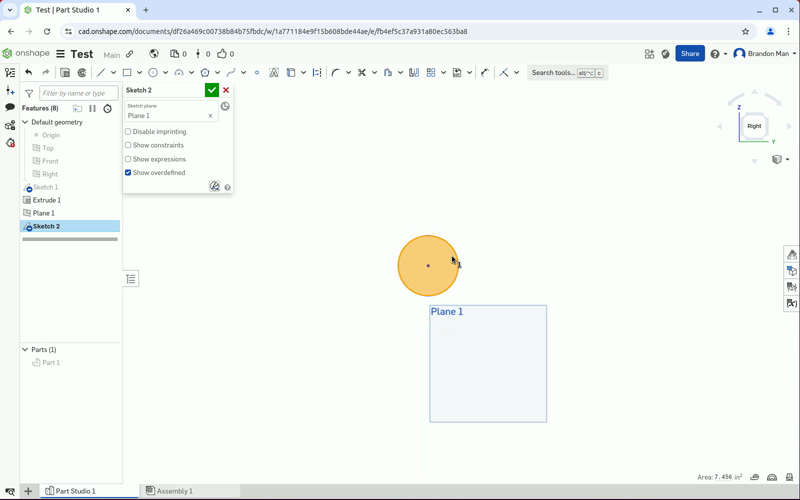
scroll(-6)
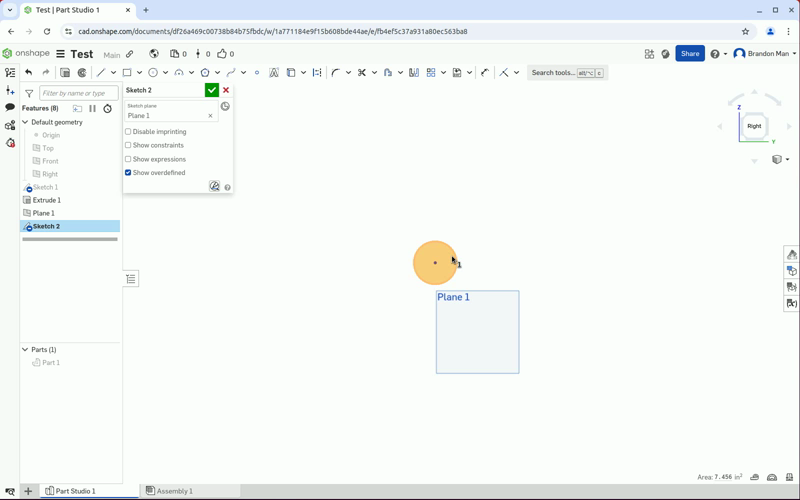
scroll(-6)
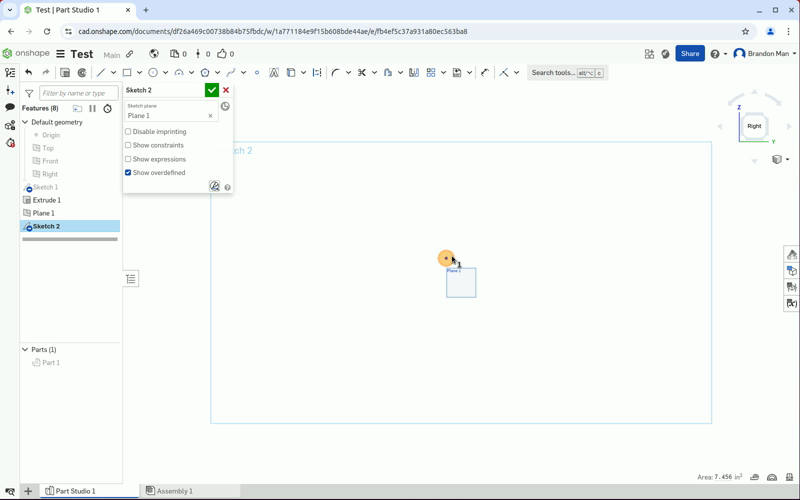
mouse_move(73, 352)
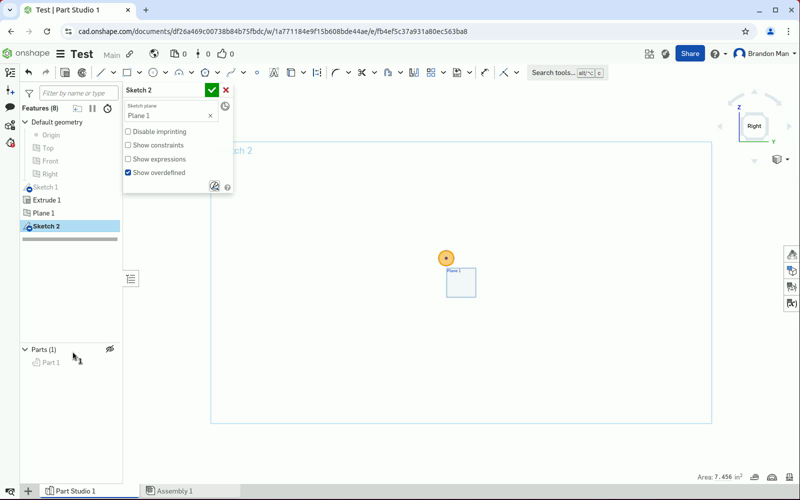
key(shift+y)
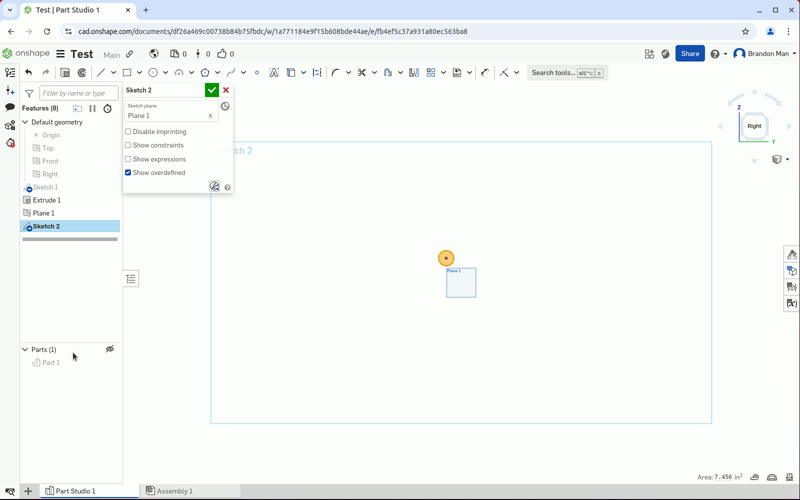
key(shift+e)
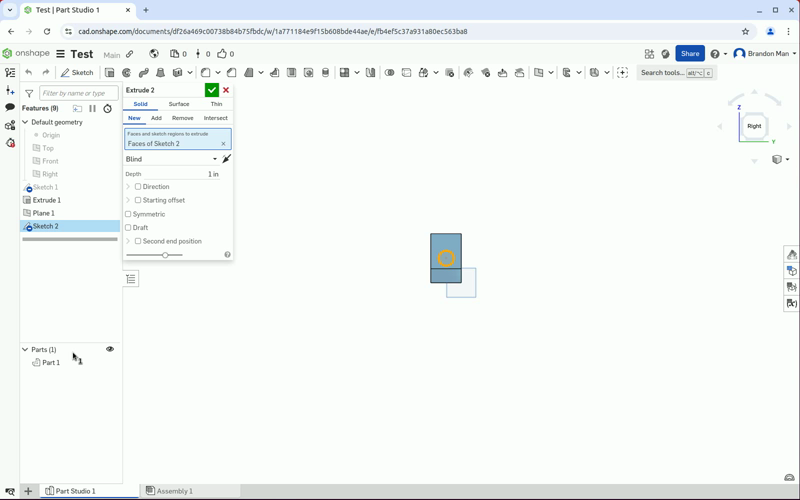
mouse_move(143, 106)
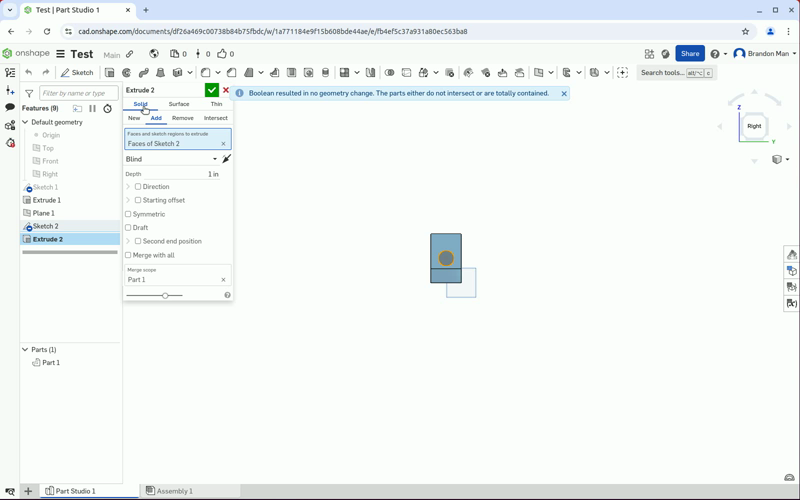
click(143, 106)
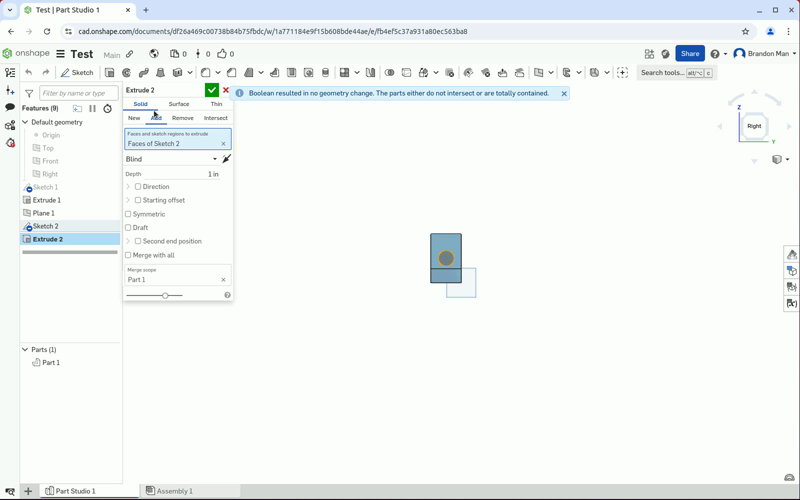
mouse_move(186, 120)
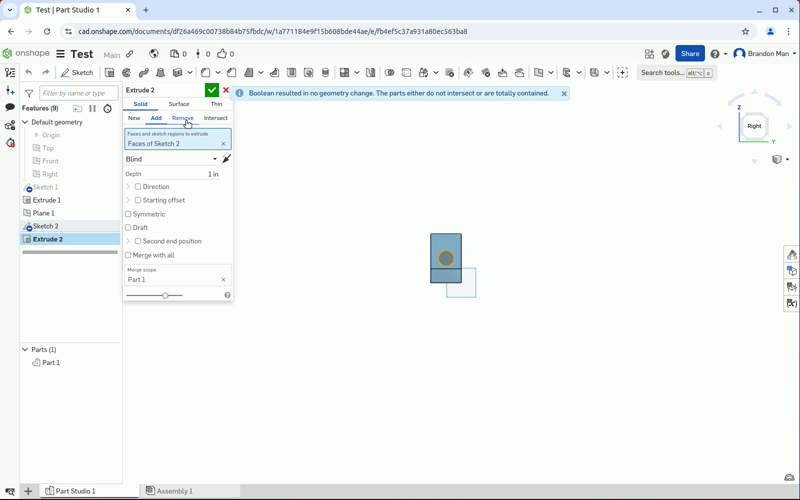
click(186, 120)
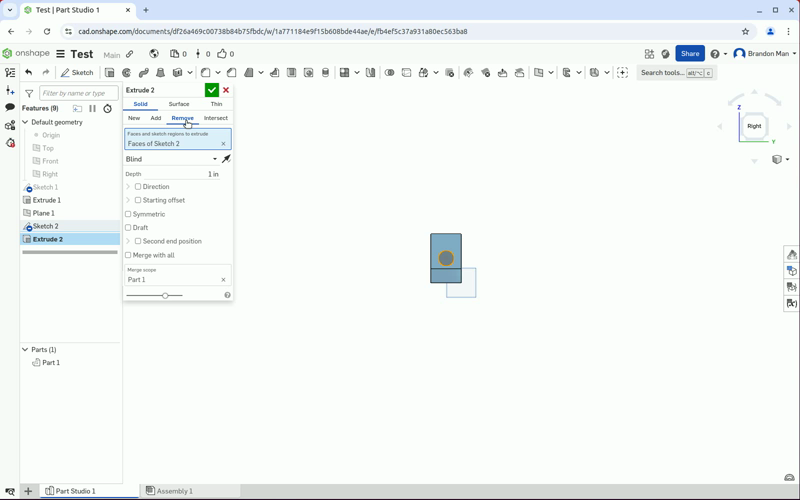
key(tab, 4)
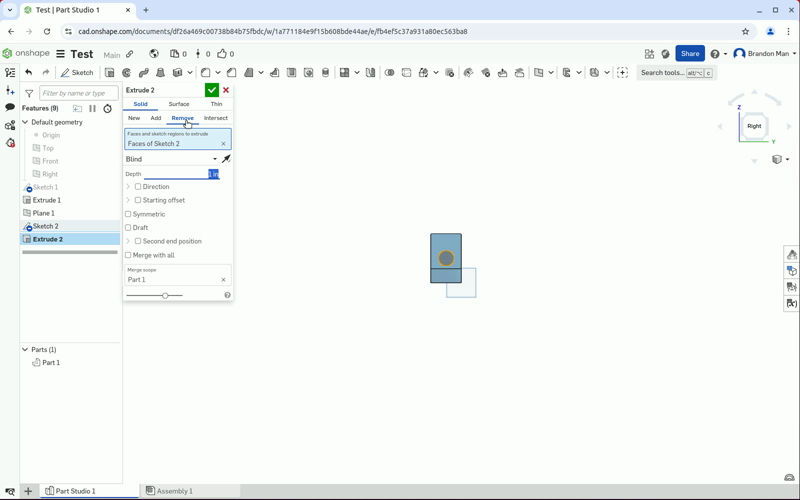
text(7.703)
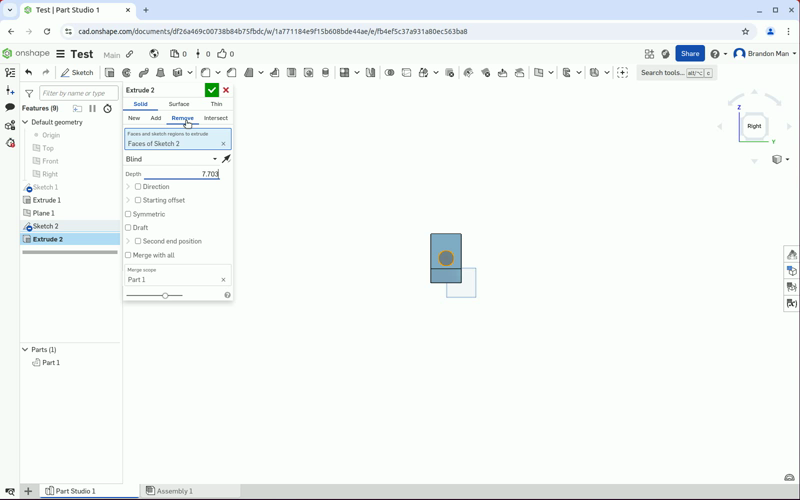
key(tab, 6)
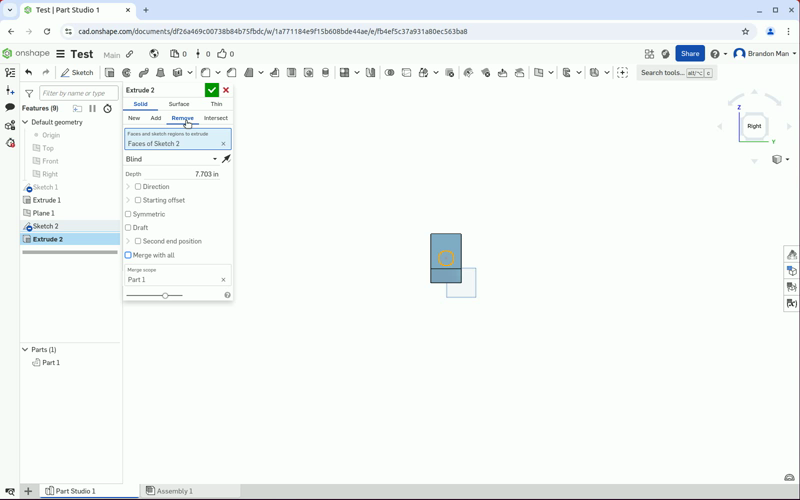
key(space)
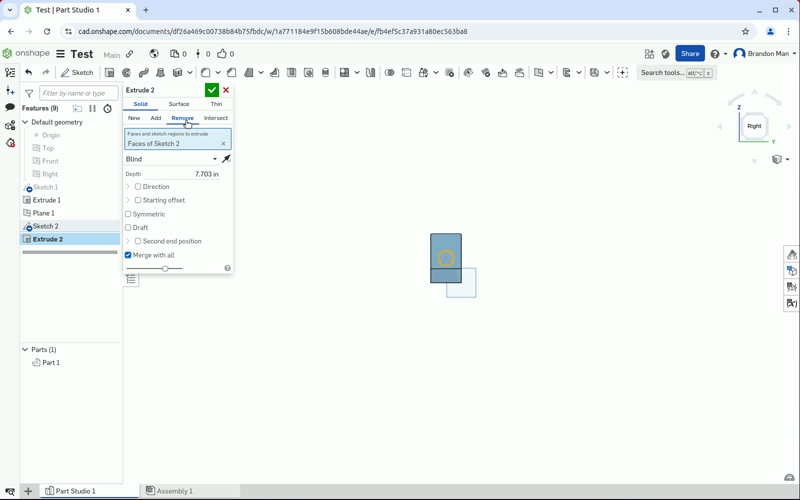
key(enter)
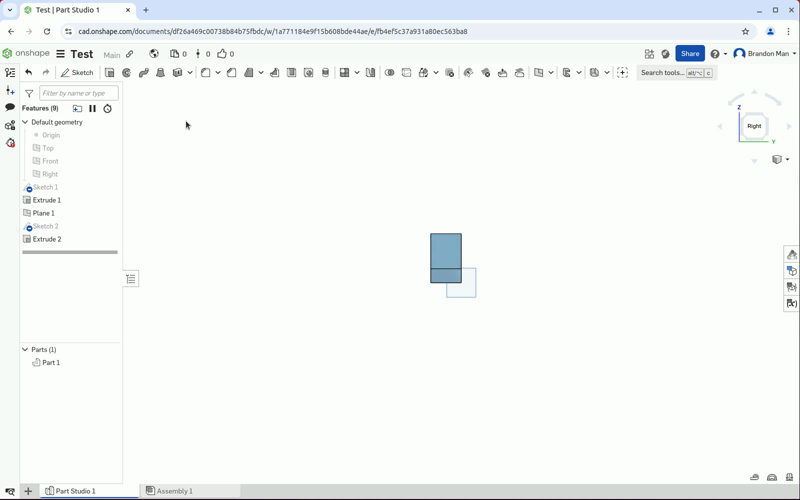
key(shift+h)
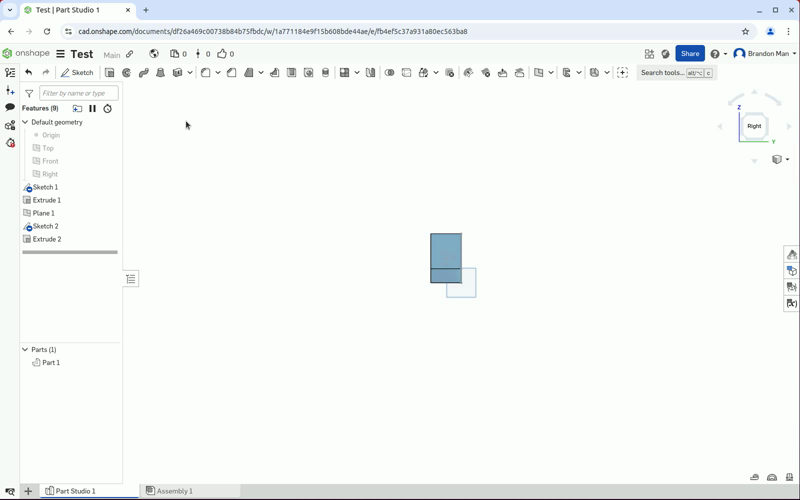
key(shift+h)
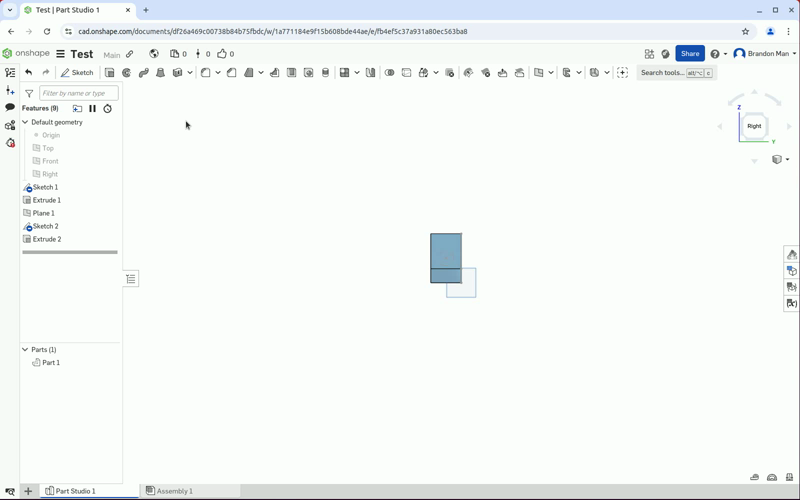
key(shift+7)
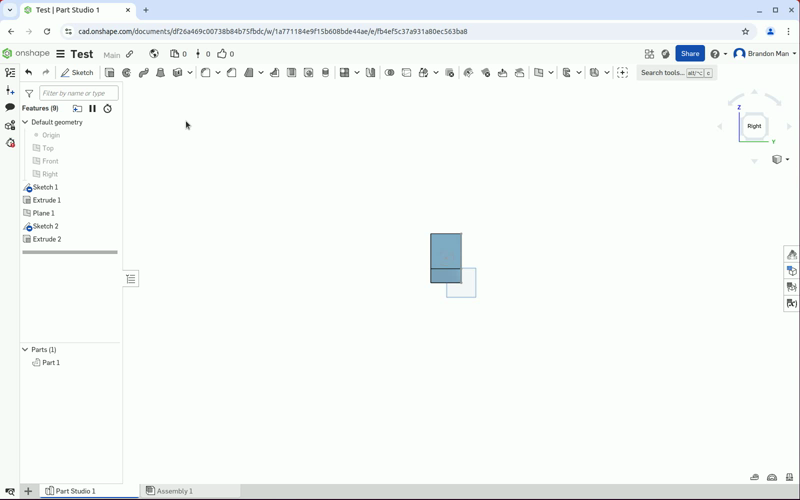
key(right, 2)
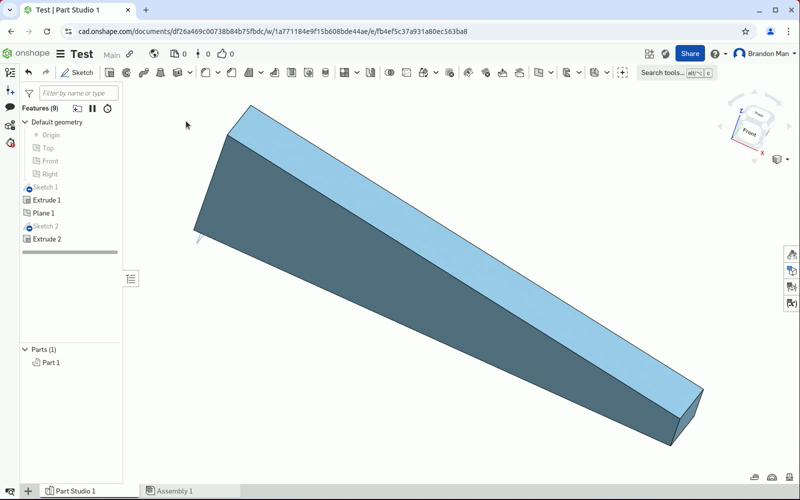
key(down, 2)
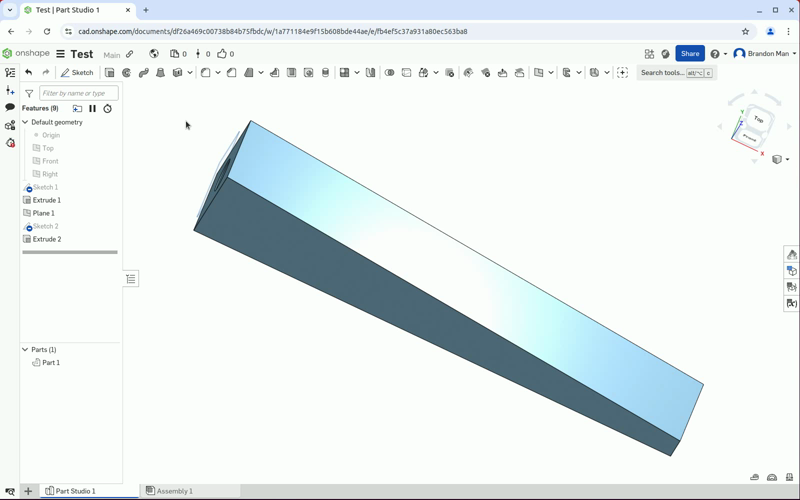
key(up, 2)
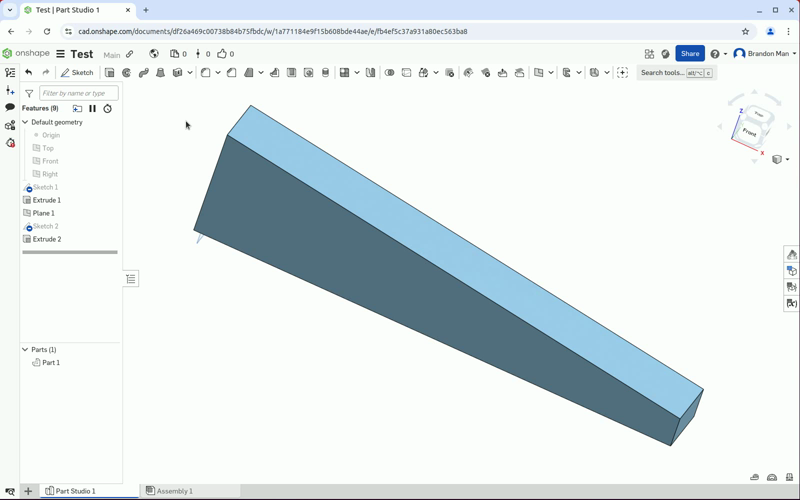
key(left, 2)
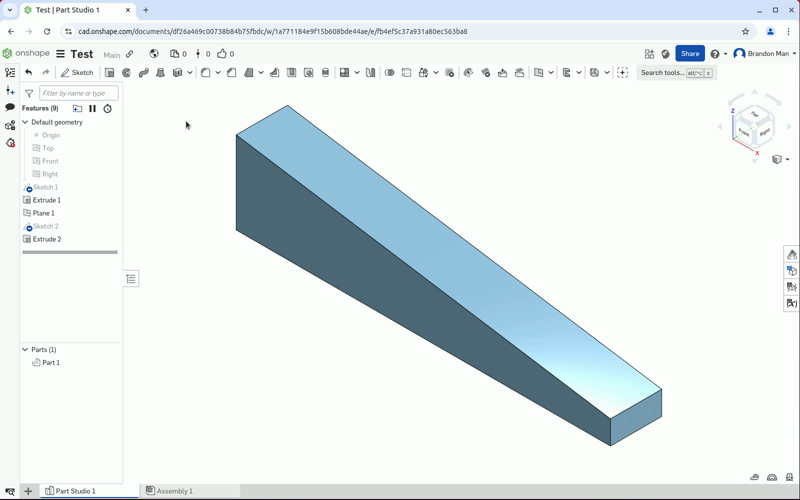
mouse_move(73, 189)
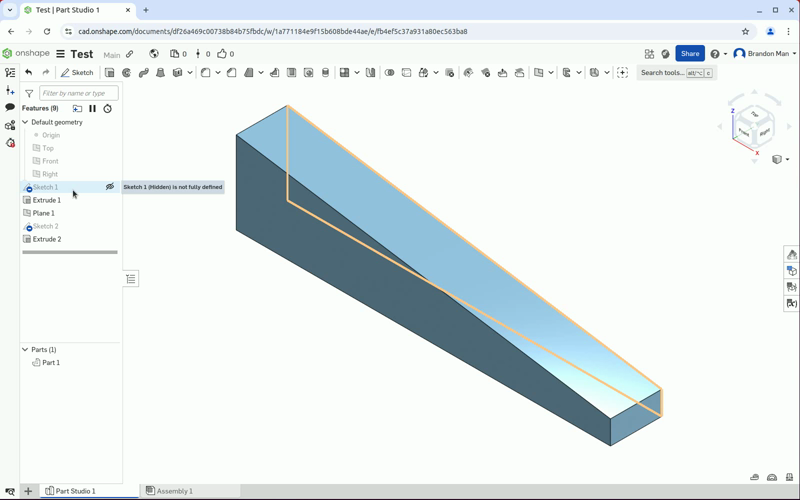
click(73, 189)